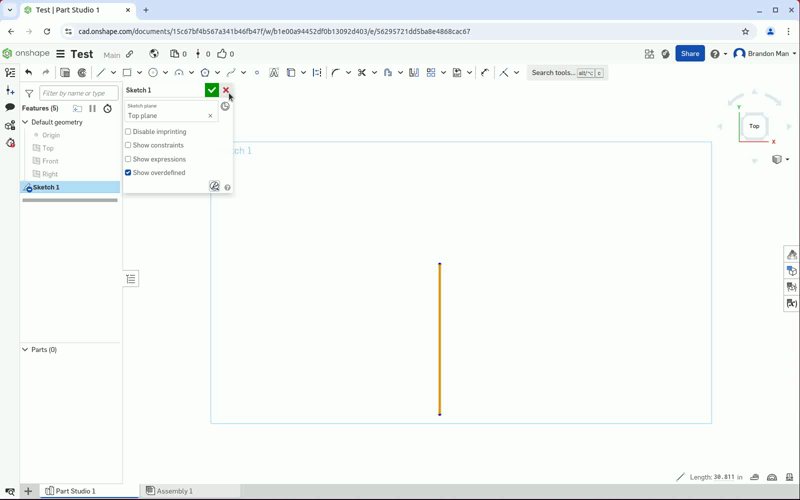
key(shift+h)
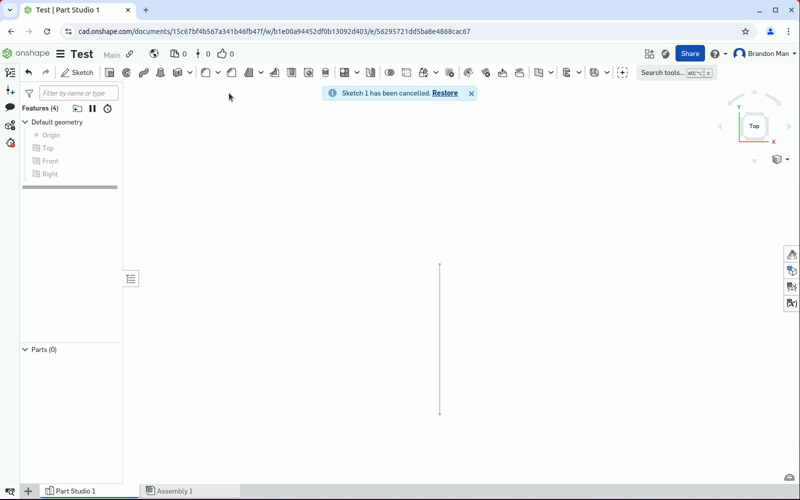
mouse_move(73, 352)
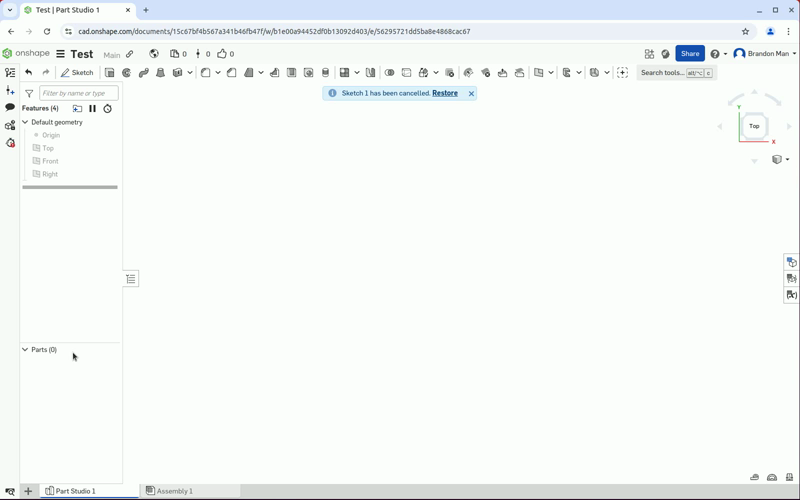
key(y)
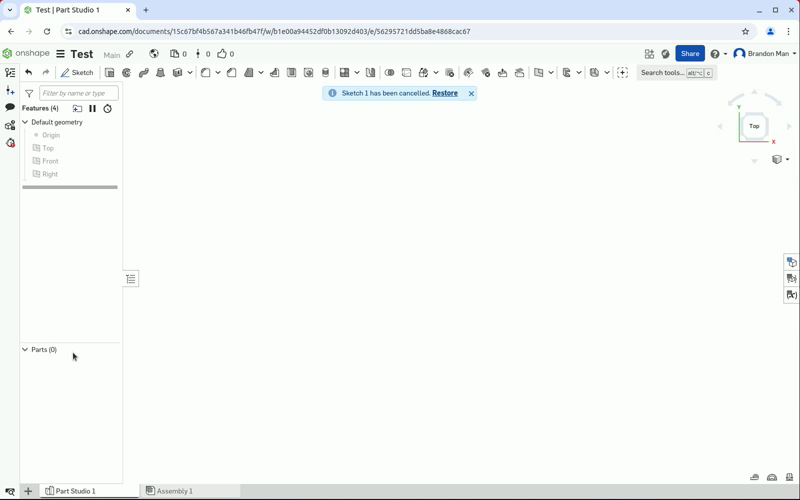
key(shift+p)
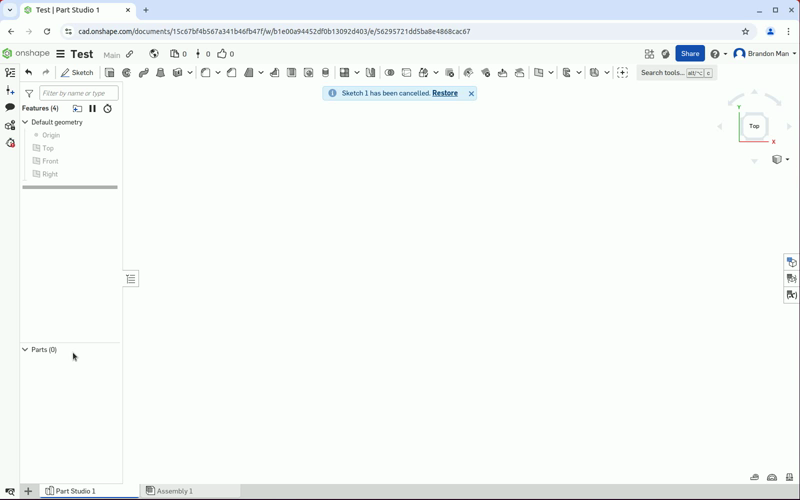
key(space)
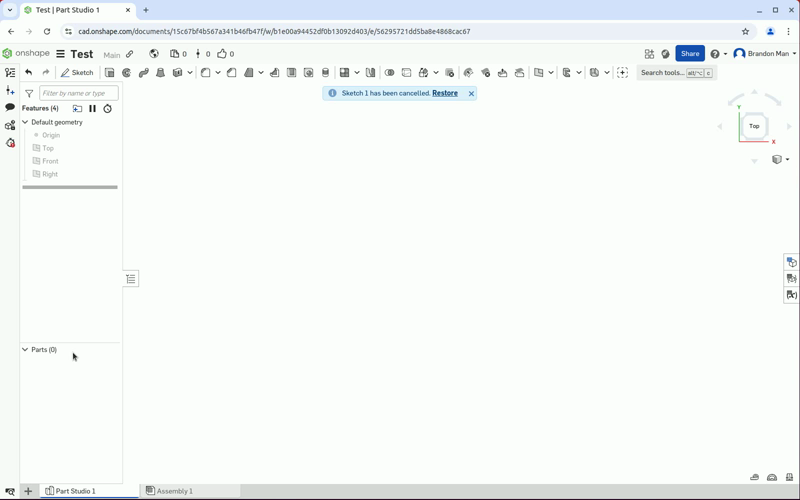
key_down(shift)
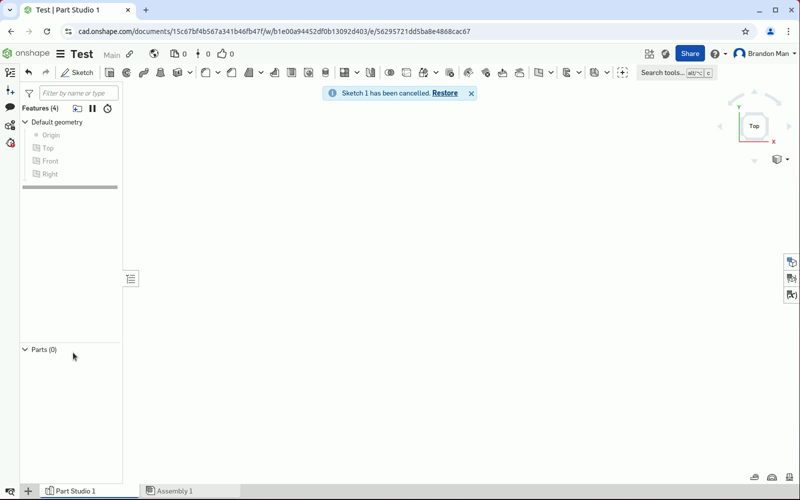
key(up)
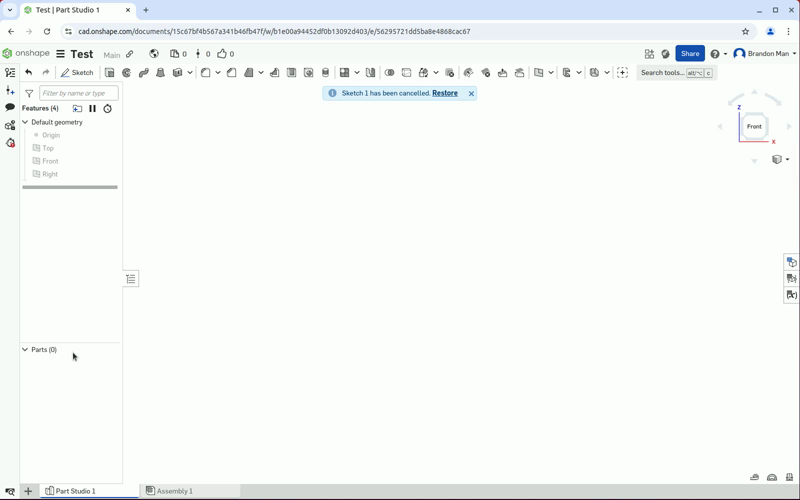
key_up(shift)
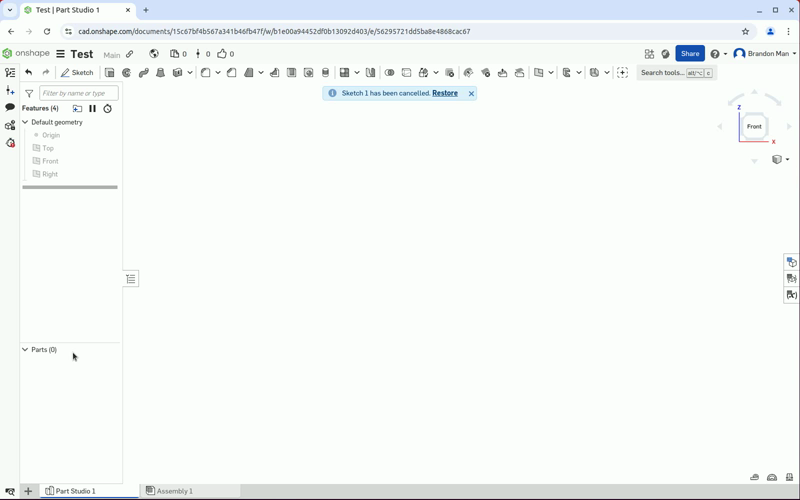
mouse_move(73, 352)
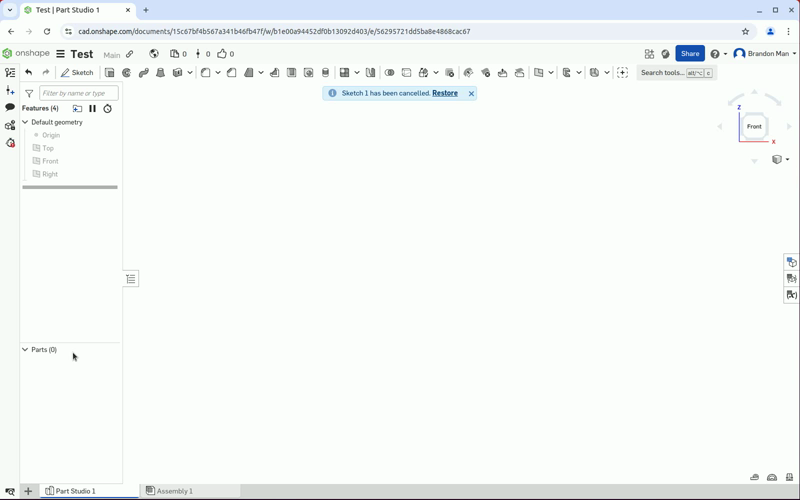
key(shift+y)
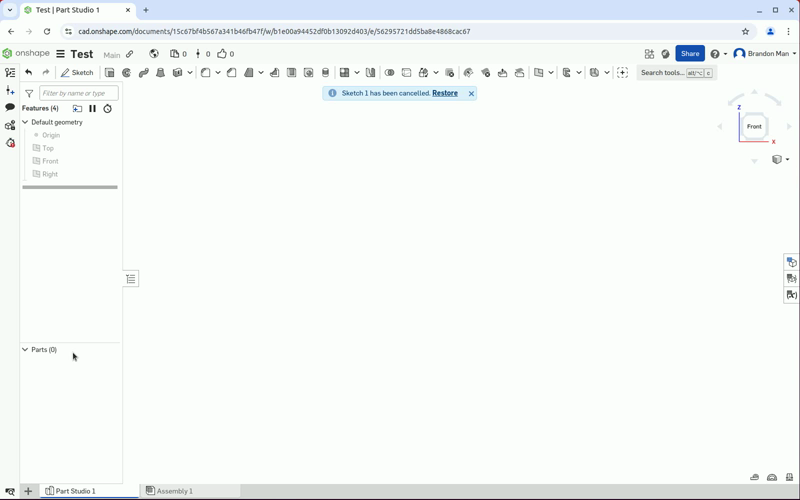
key(shift+s)
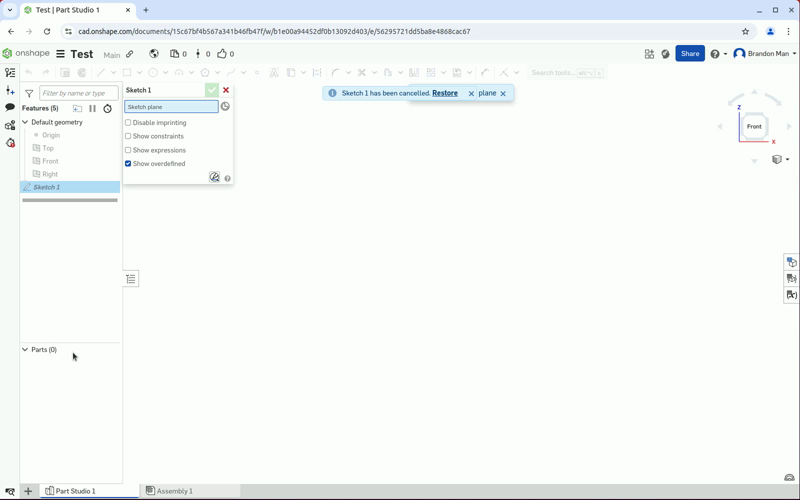
mouse_move(73, 163)
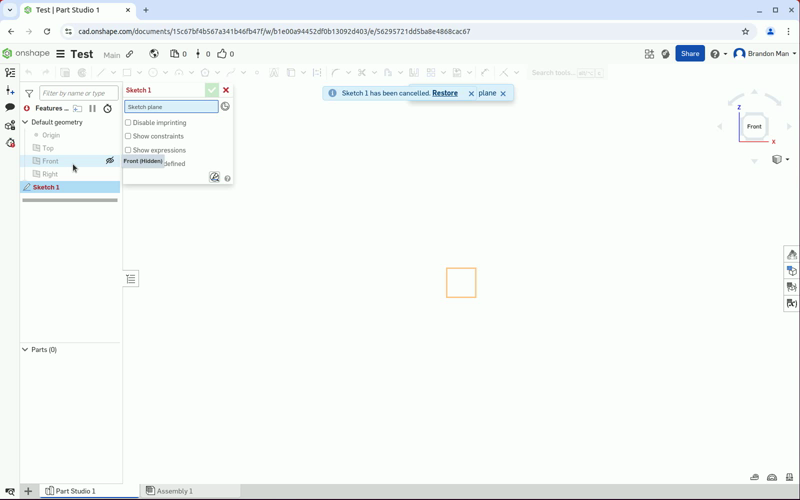
click(73, 163)
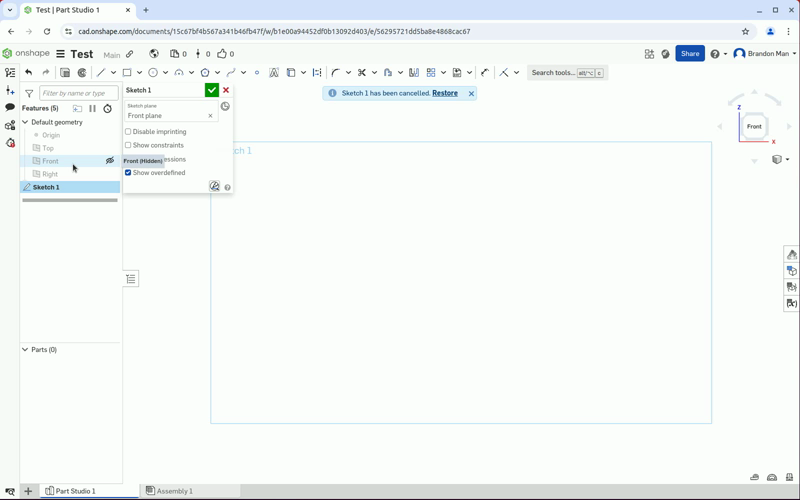
mouse_move(73, 352)
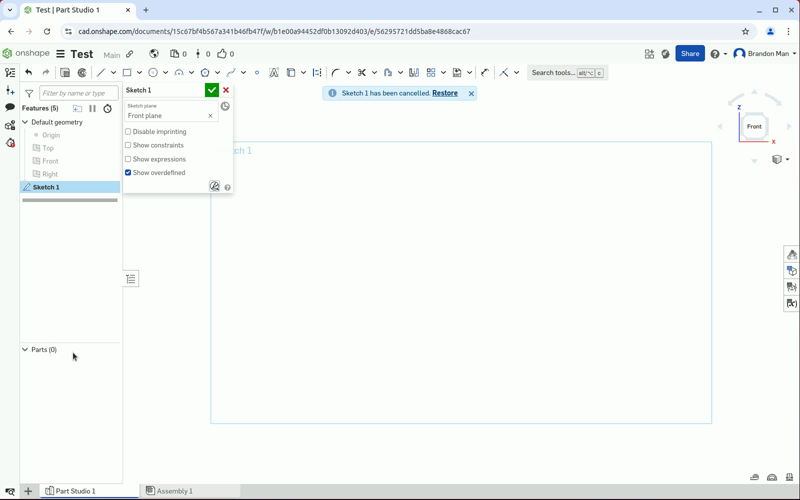
key(y)
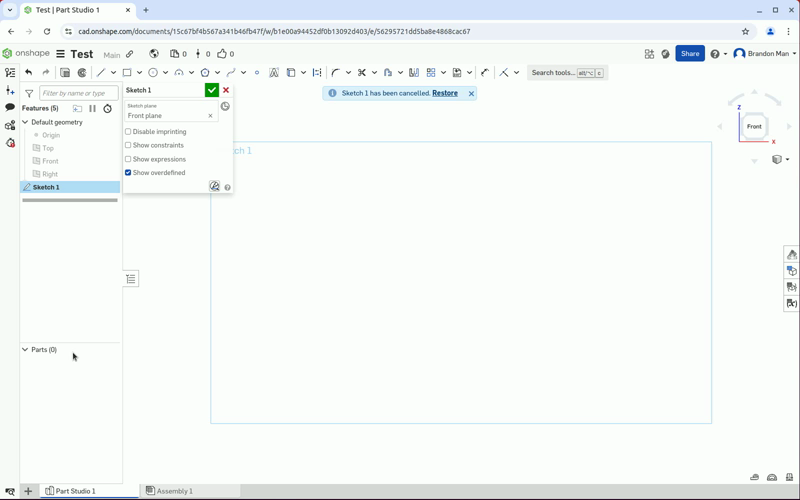
key(l)
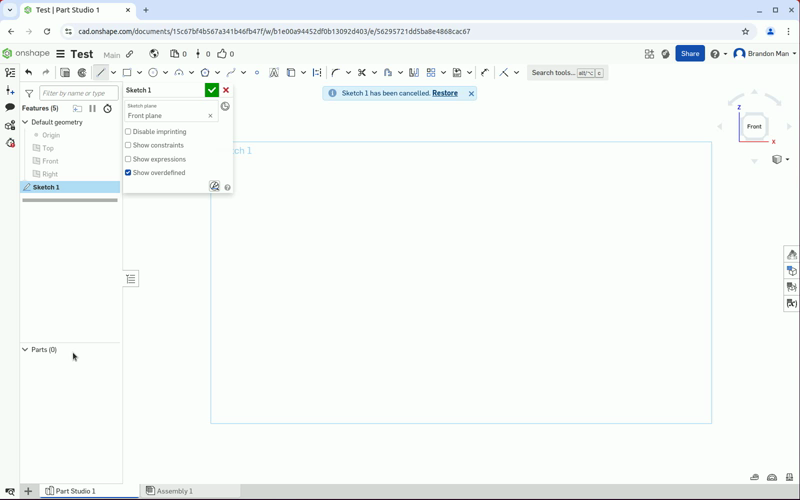
key_down(shift)
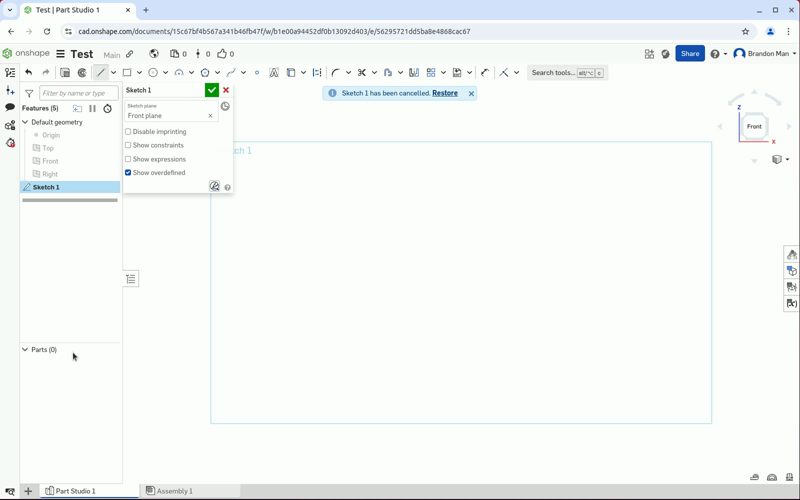
mouse_move(348, 282)
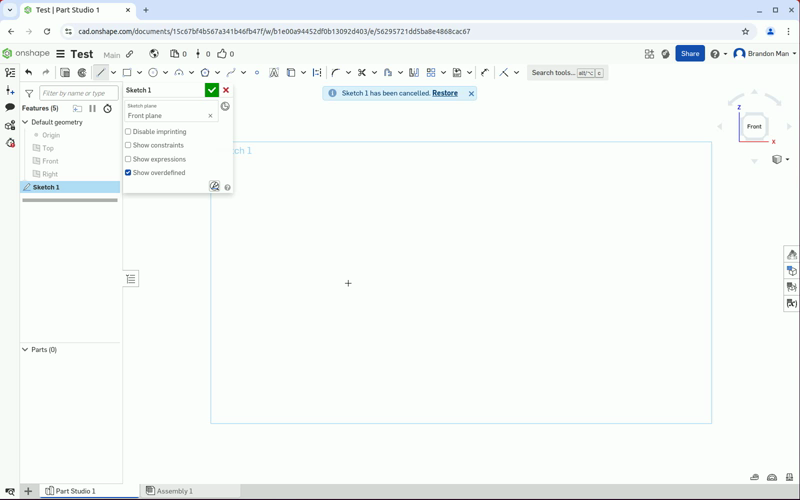
click(348, 282)
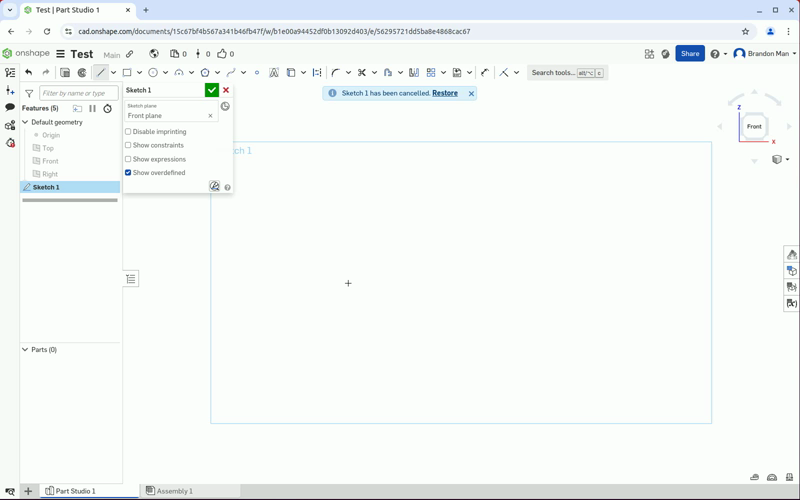
key_up(shift)
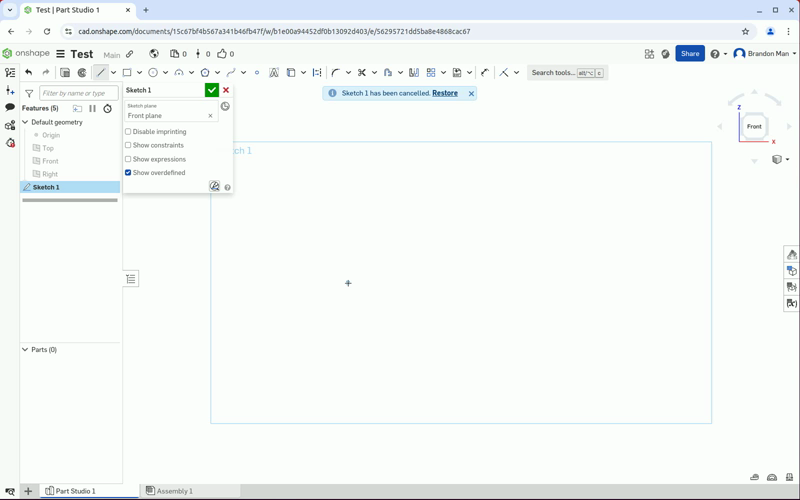
key_down(shift)
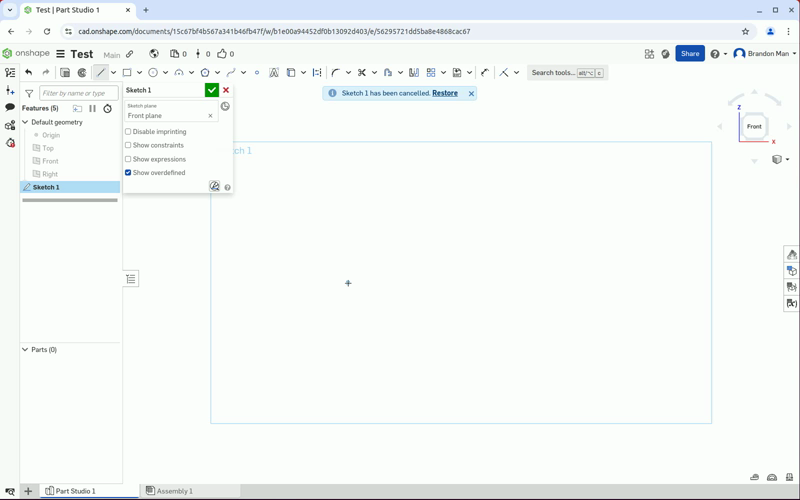
mouse_move(460, 282)
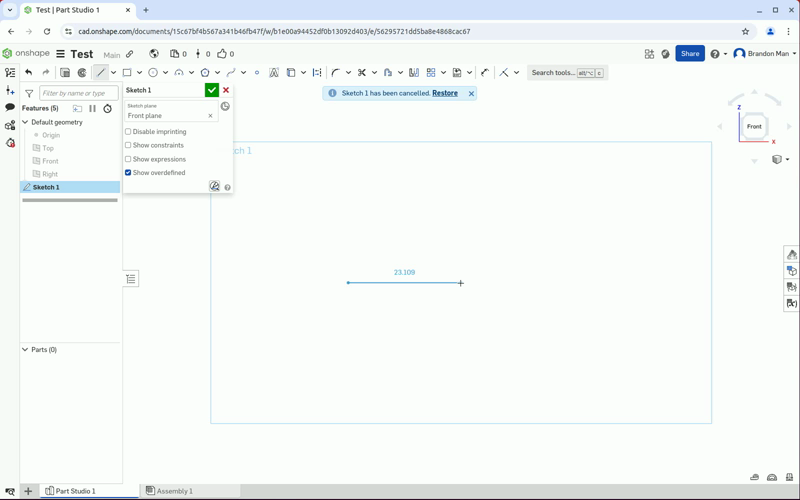
click(460, 282)
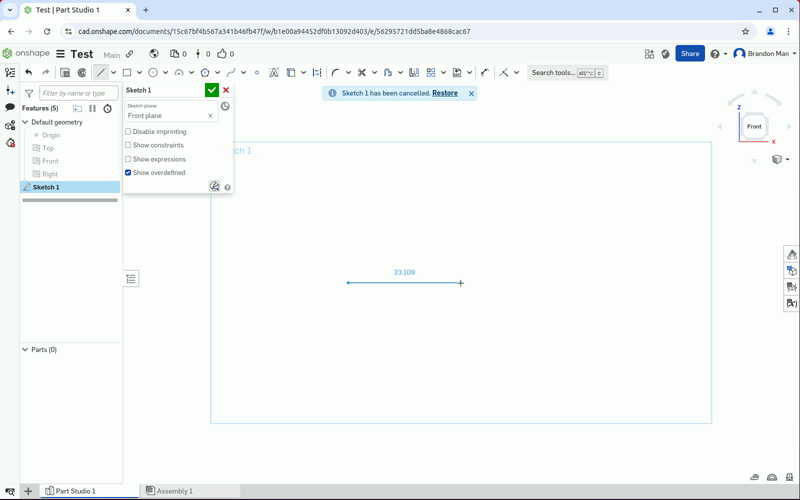
key_up(shift)
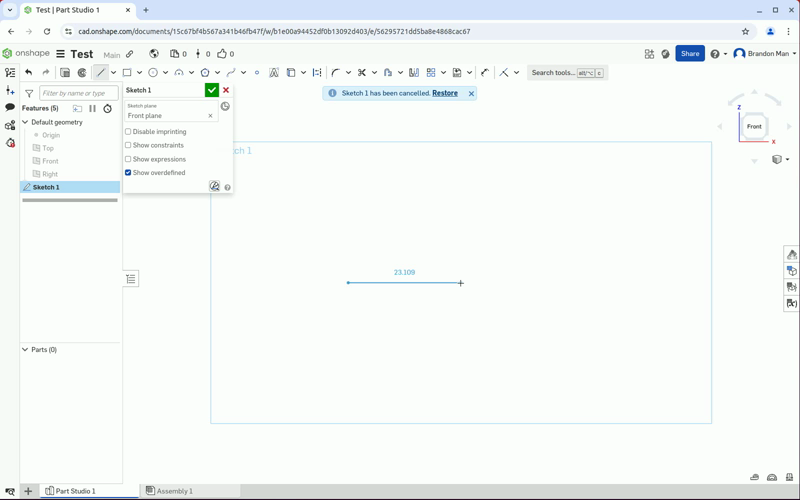
key_down(shift)
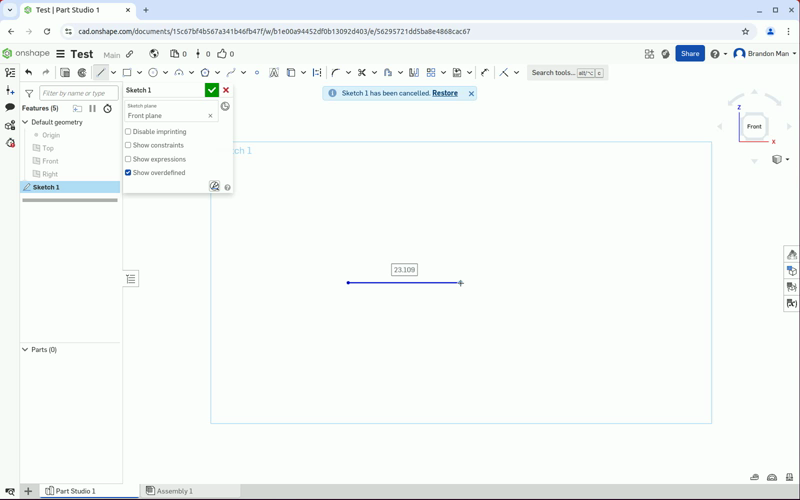
mouse_move(460, 170)
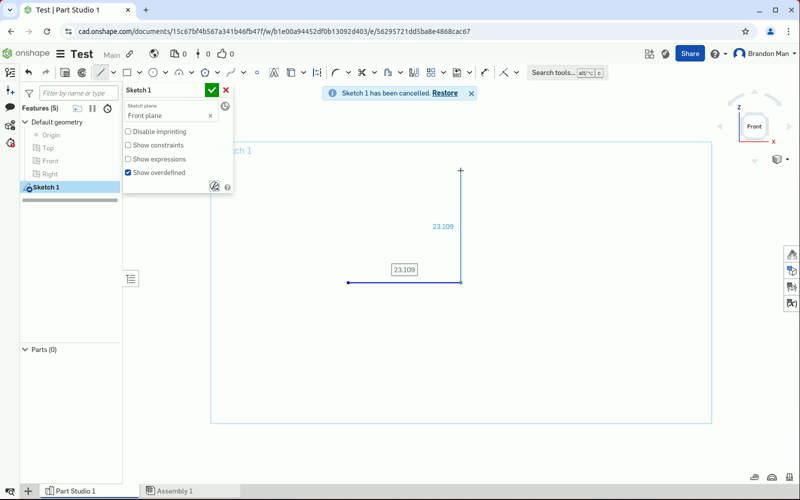
click(460, 170)
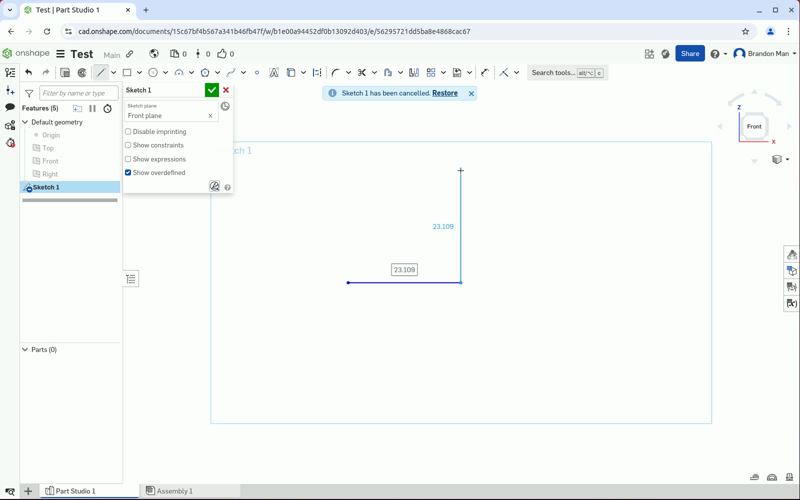
key_up(shift)
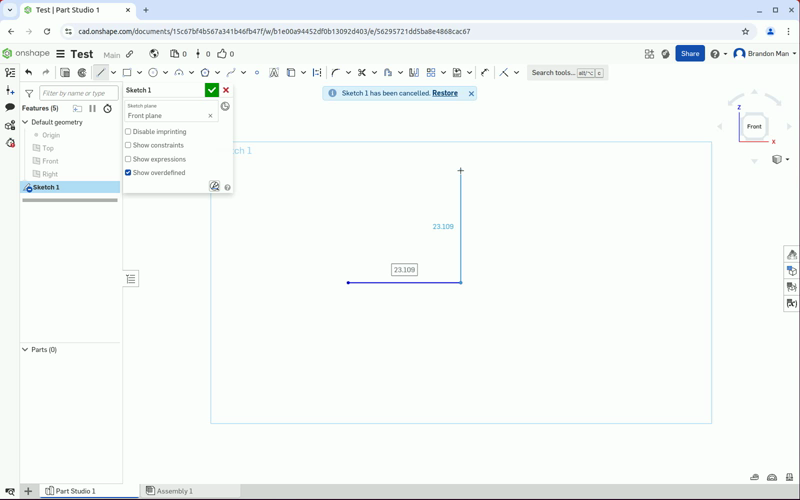
key_down(shift)
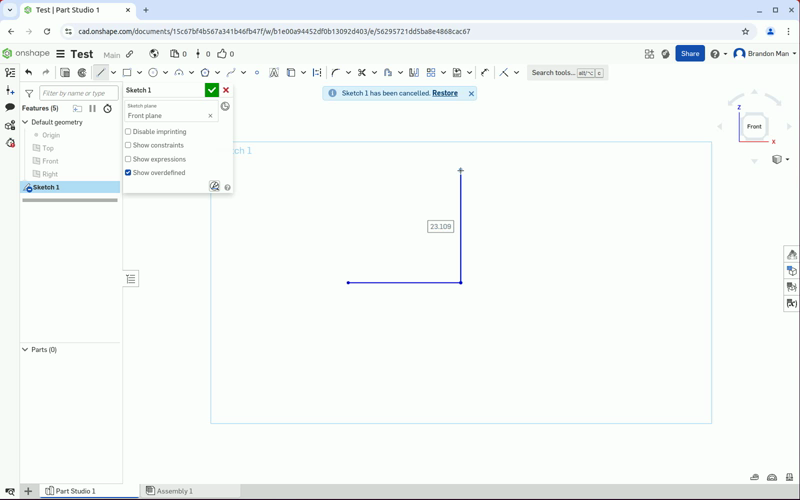
mouse_move(348, 170)
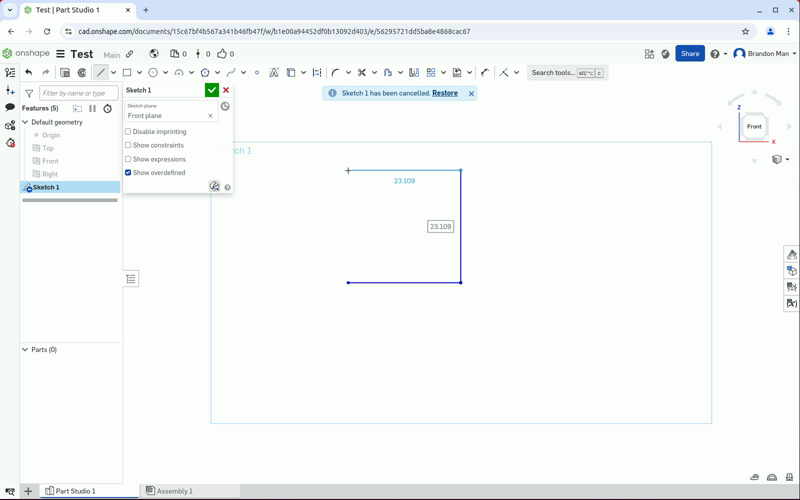
click(348, 170)
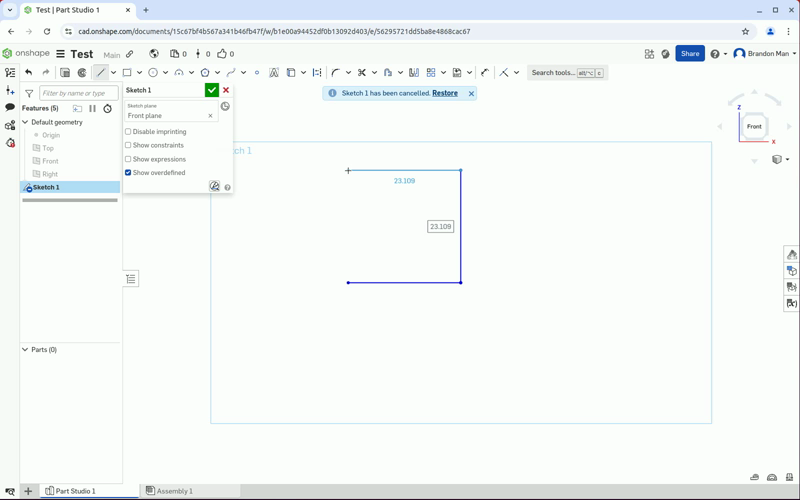
key_up(shift)
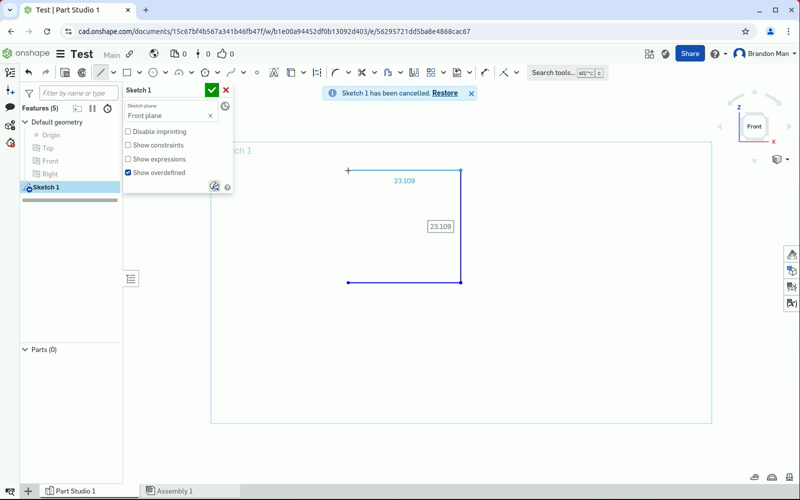
key_down(shift)
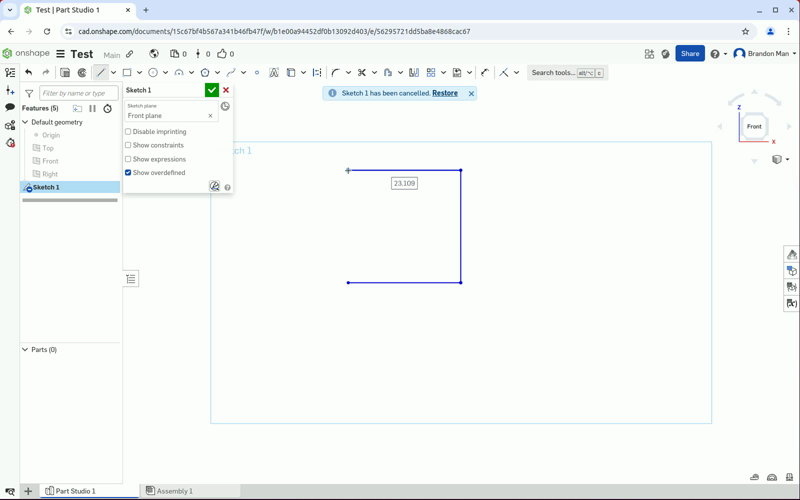
mouse_move(348, 282)
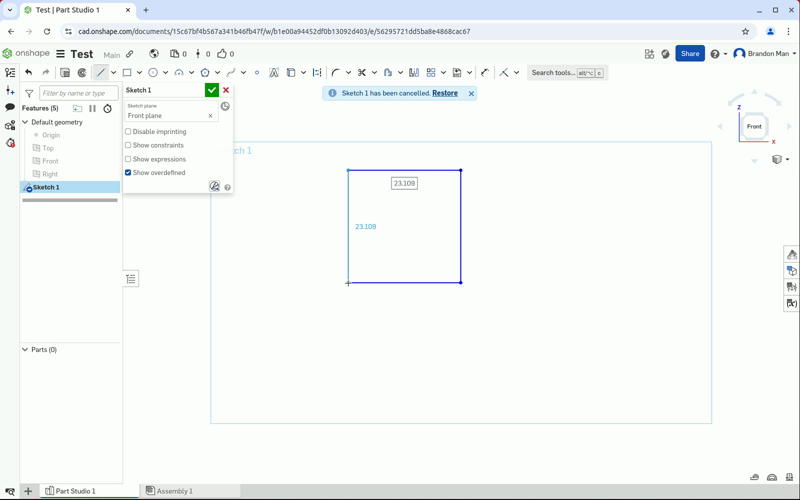
key_up(shift)
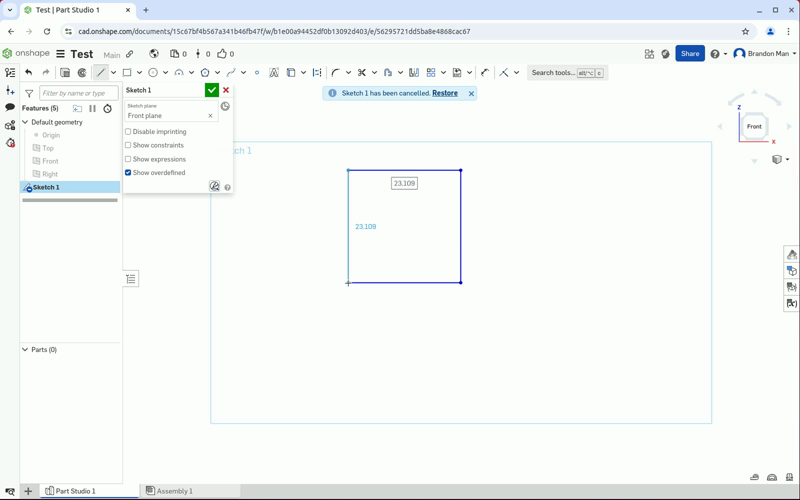
click(348, 282)
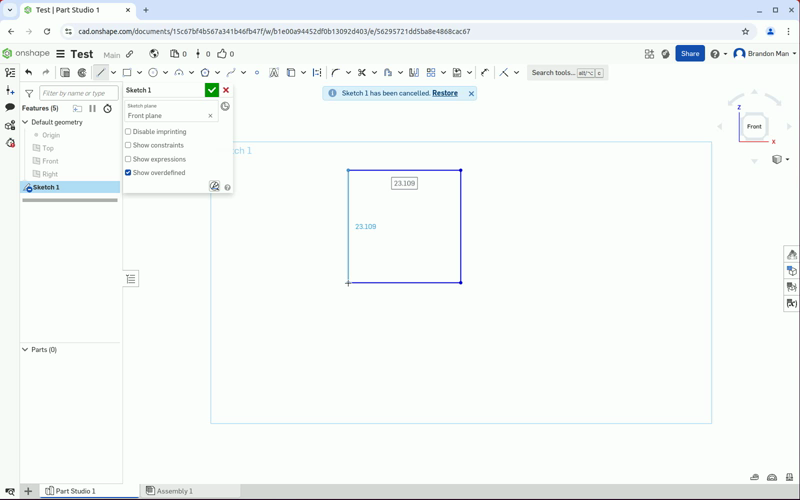
key(esc)
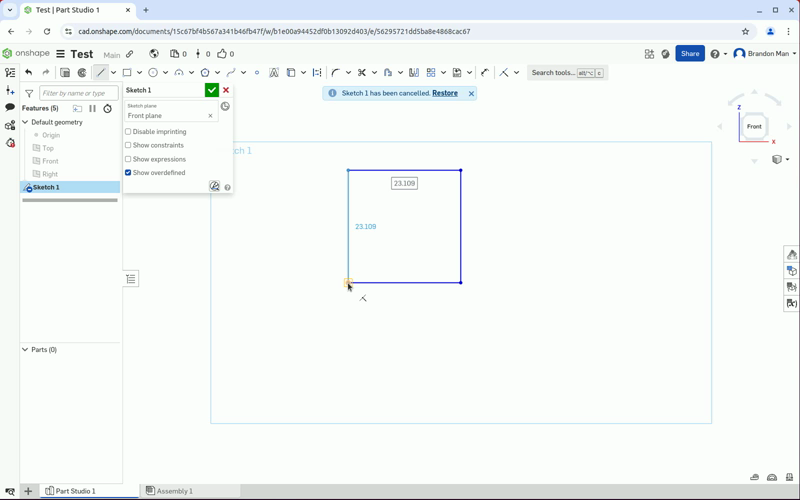
mouse_move(417, 259)
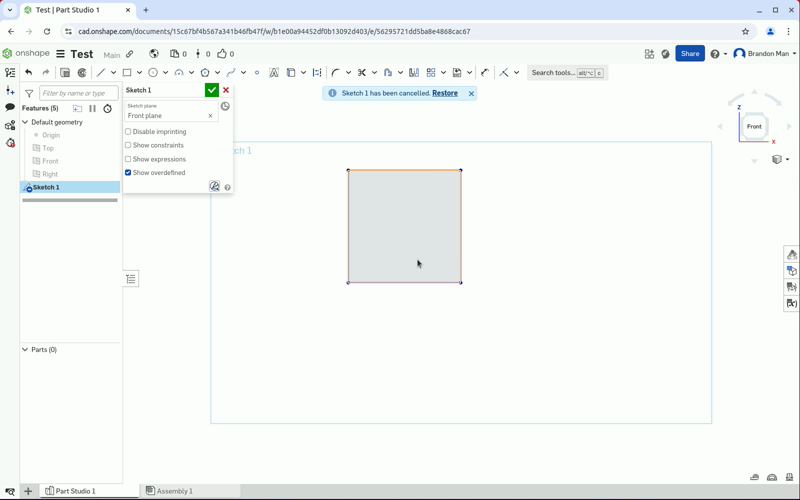
click(417, 259)
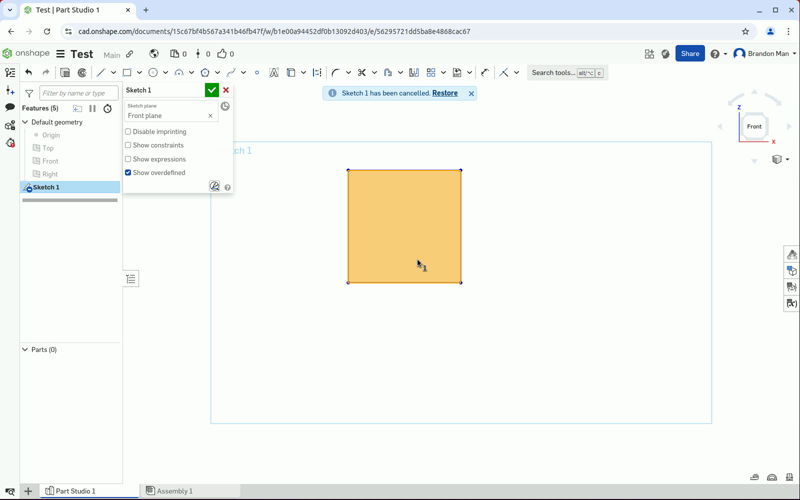
mouse_move(73, 352)
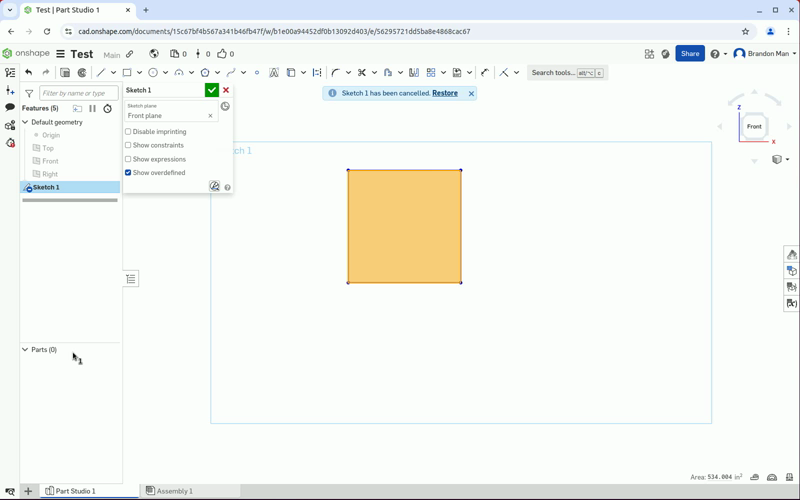
key(shift+y)
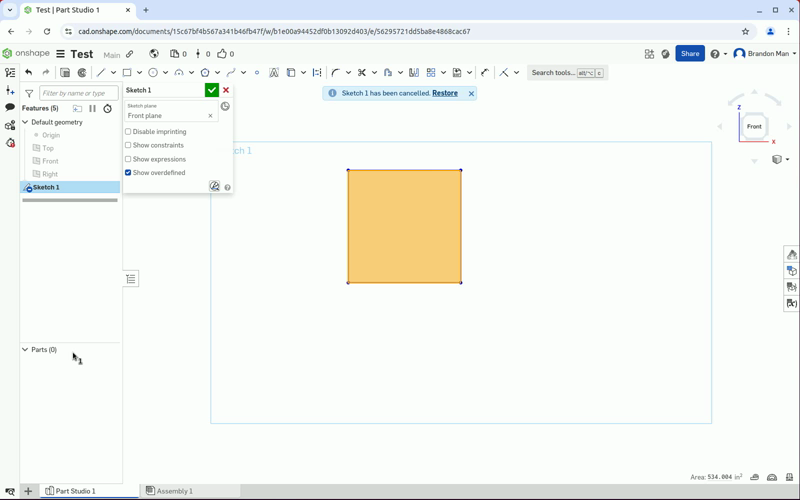
key(shift+e)
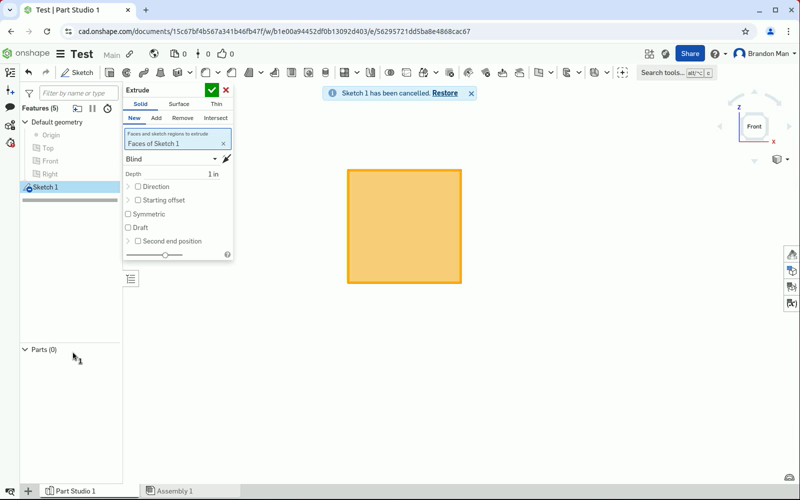
mouse_move(143, 106)
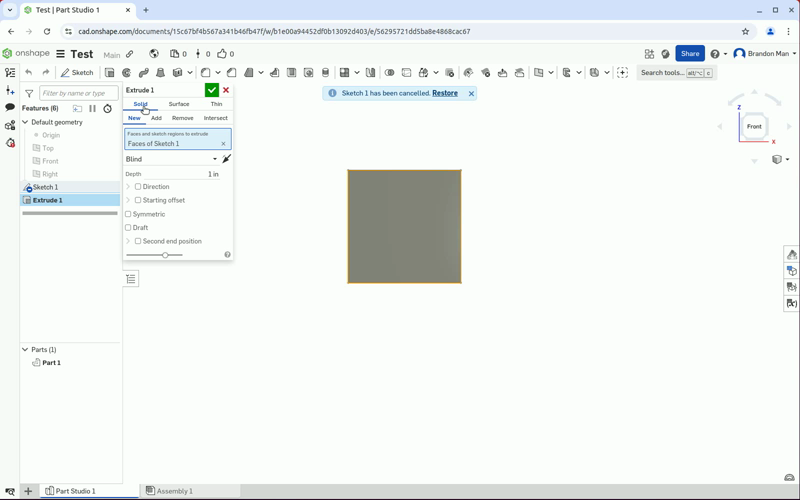
click(143, 106)
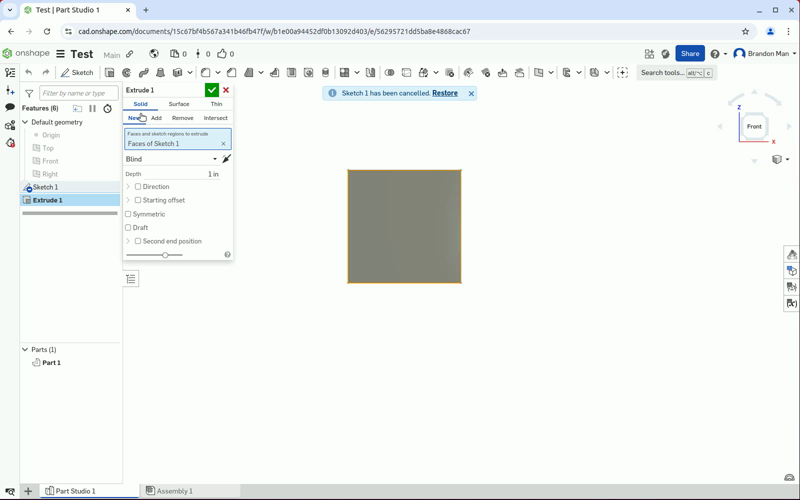
mouse_move(137, 120)
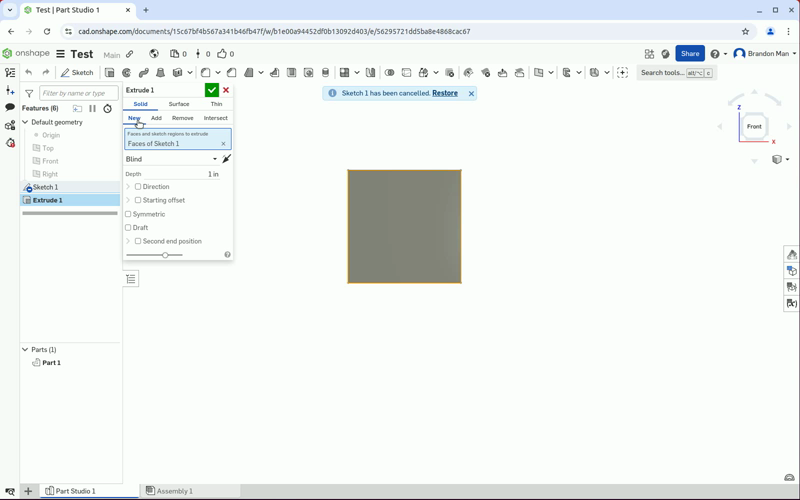
click(137, 120)
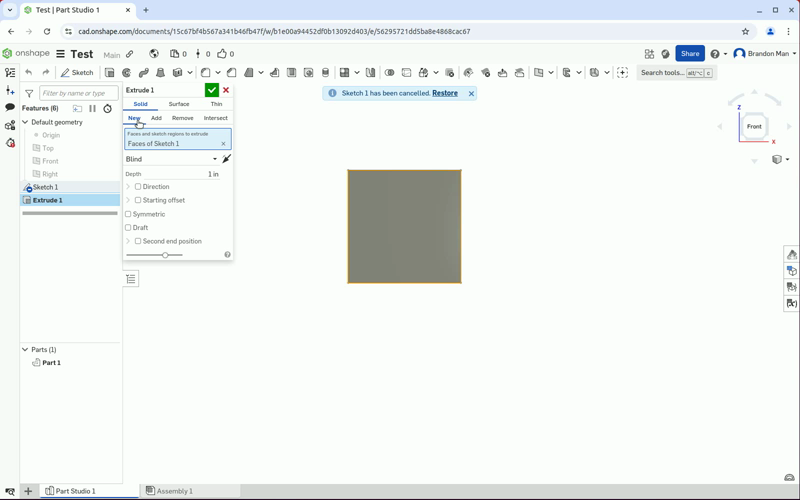
key(tab, 4)
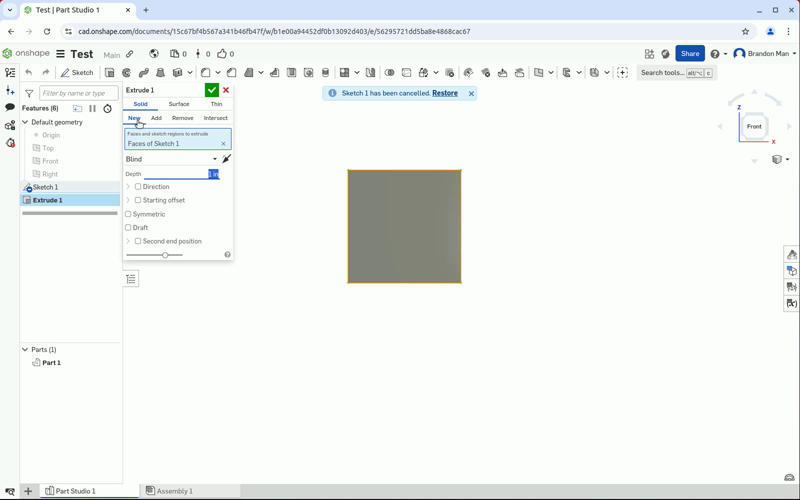
text(23.108)
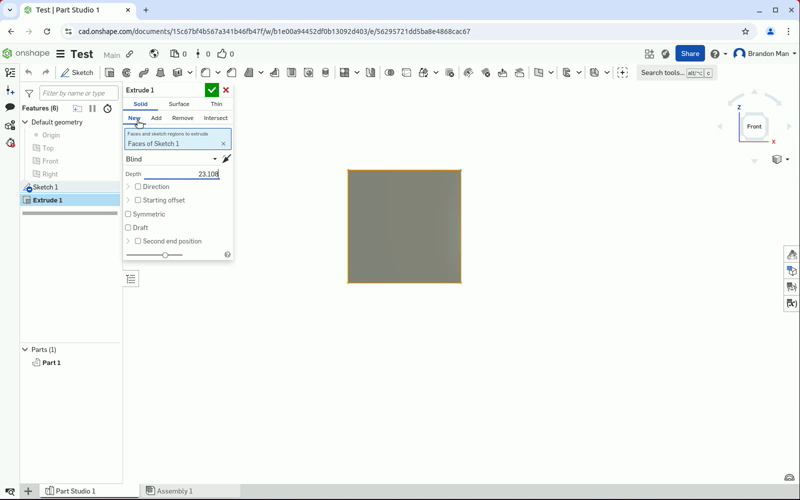
key(enter)
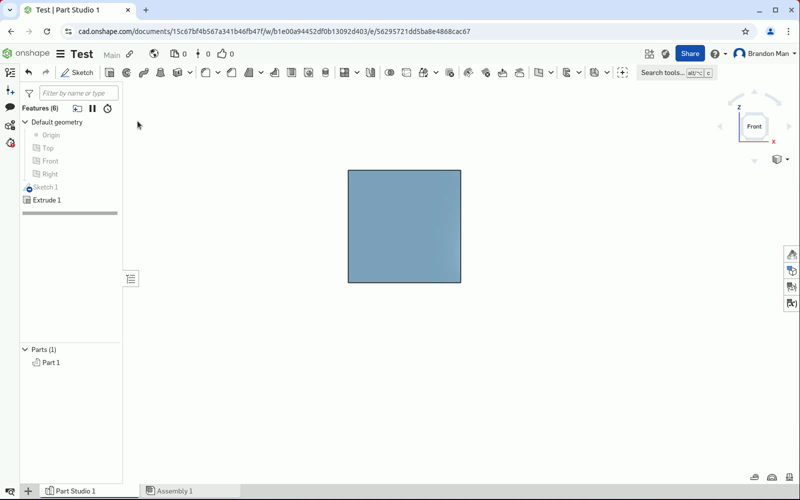
key(shift+h)
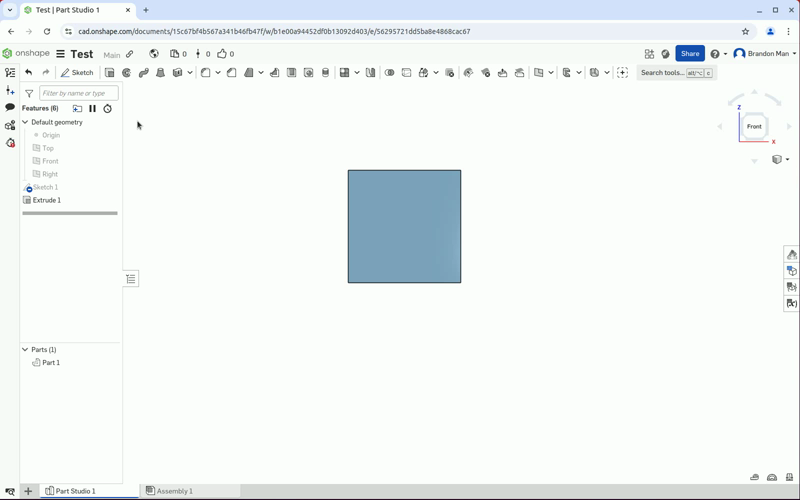
key(shift+h)
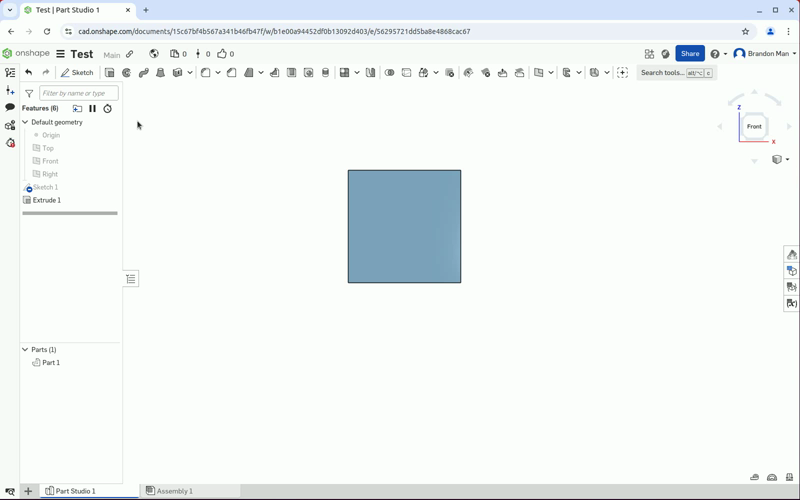
mouse_move(73, 189)
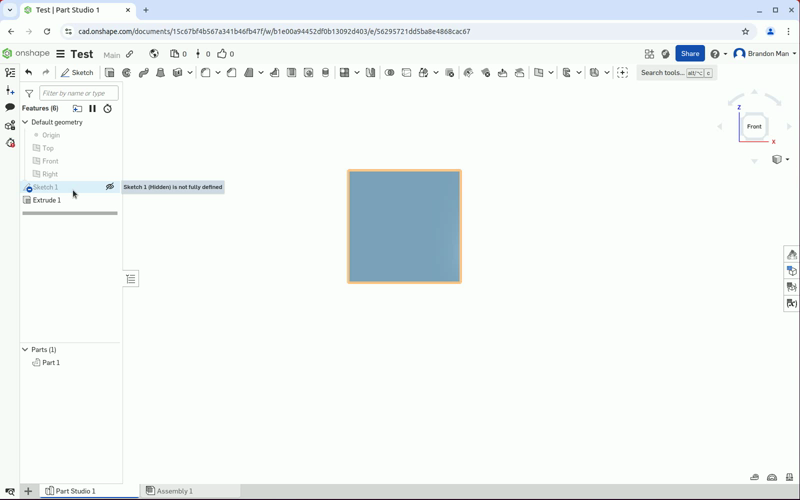
click(73, 189)
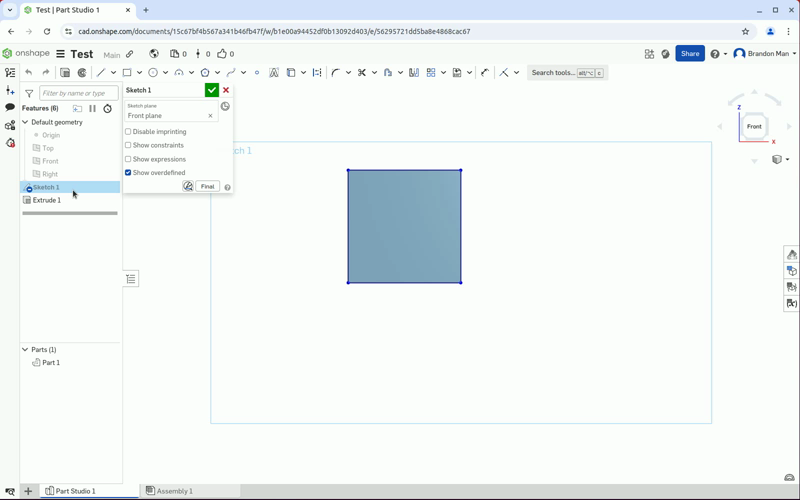
mouse_move(229, 92)
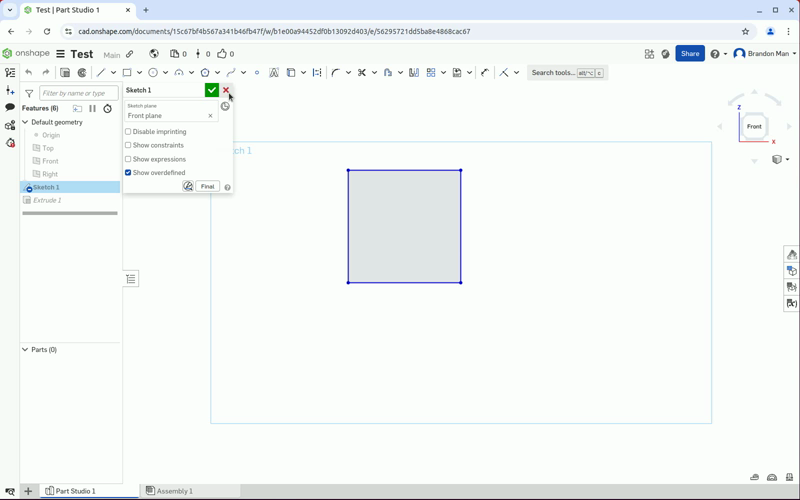
click(229, 92)
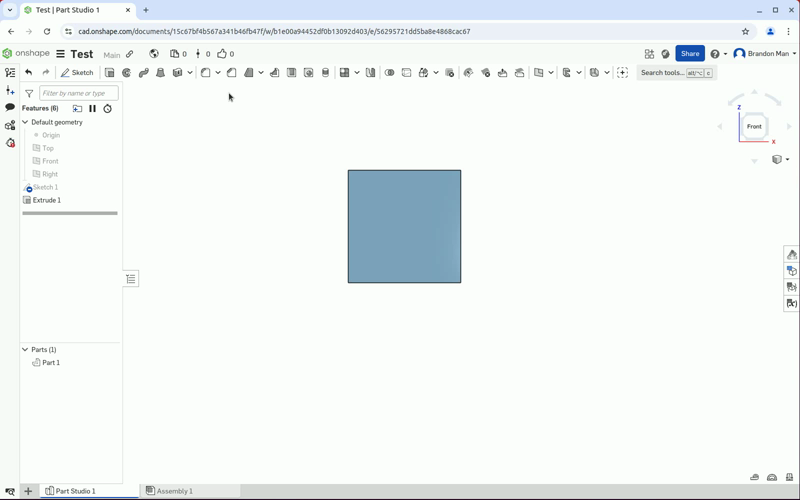
mouse_move(541, 75)
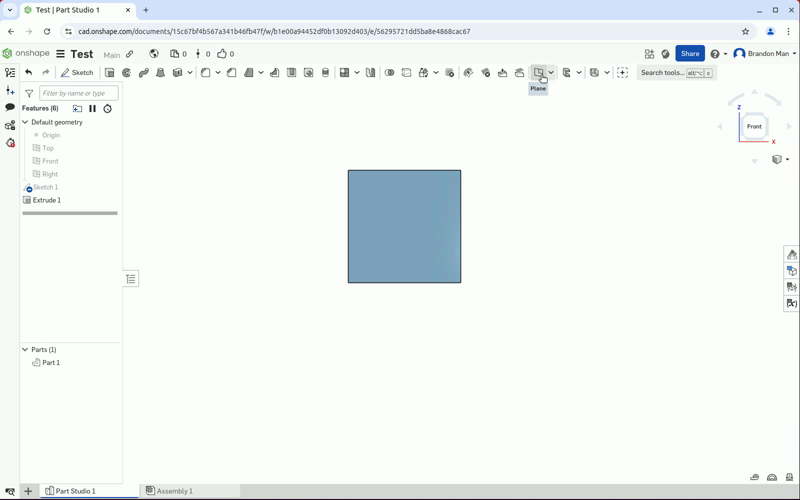
click(541, 75)
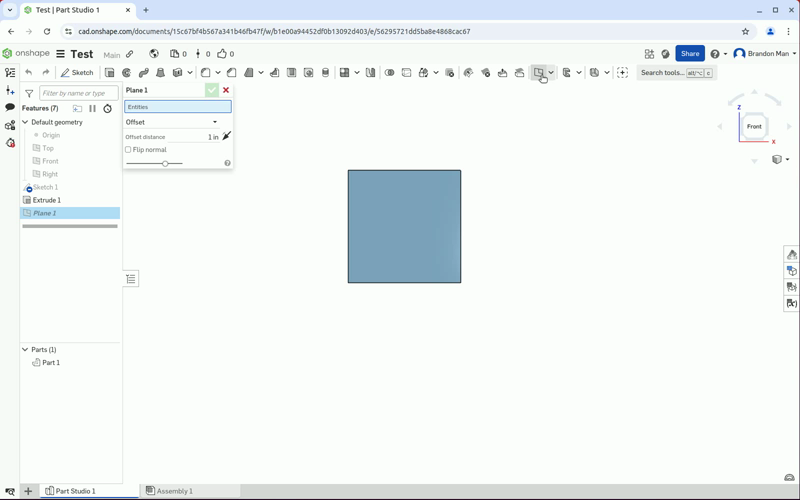
mouse_move(73, 163)
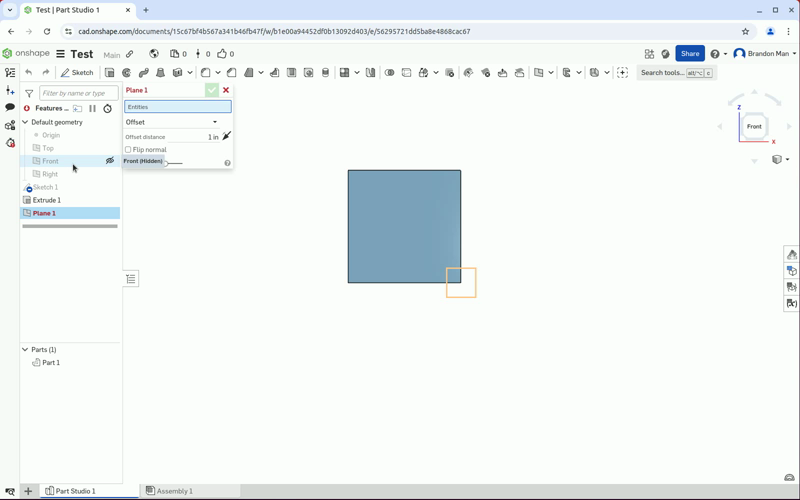
click(73, 163)
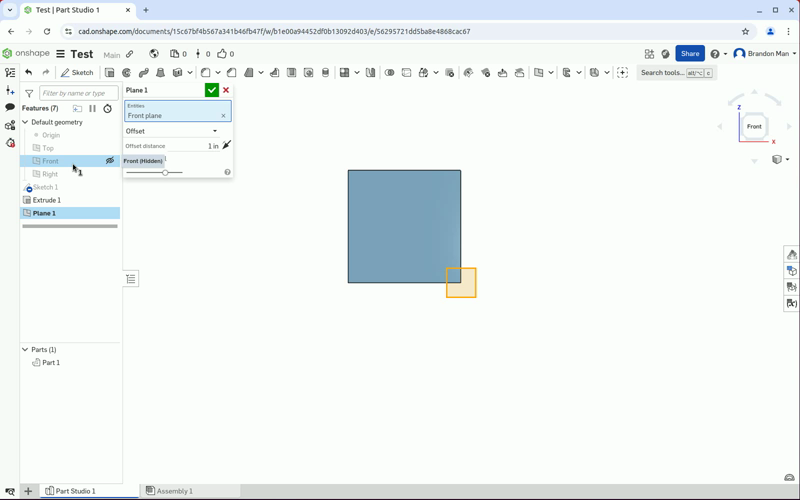
key(tab, 2)
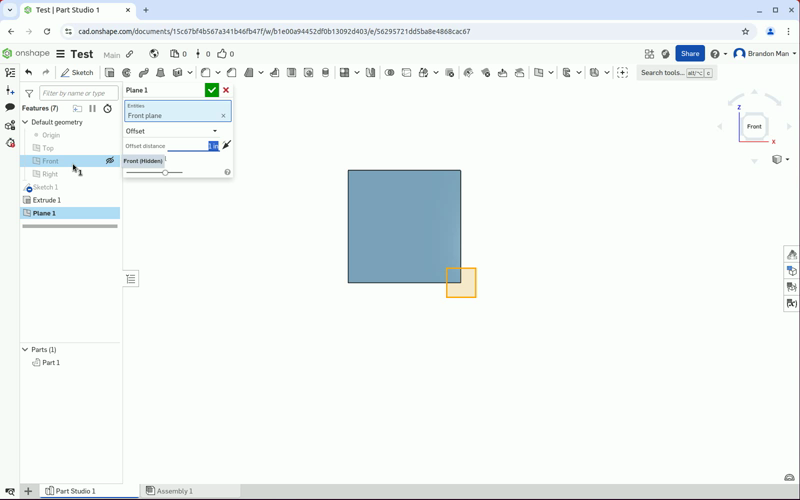
text(23.108)
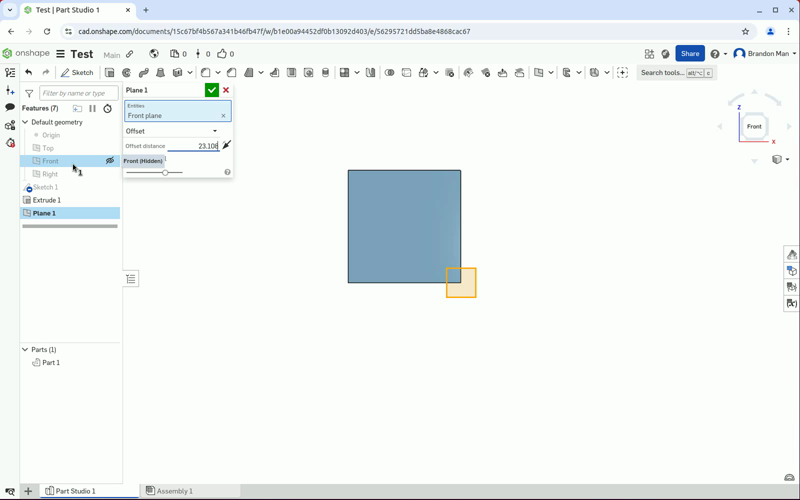
key(enter, 2)
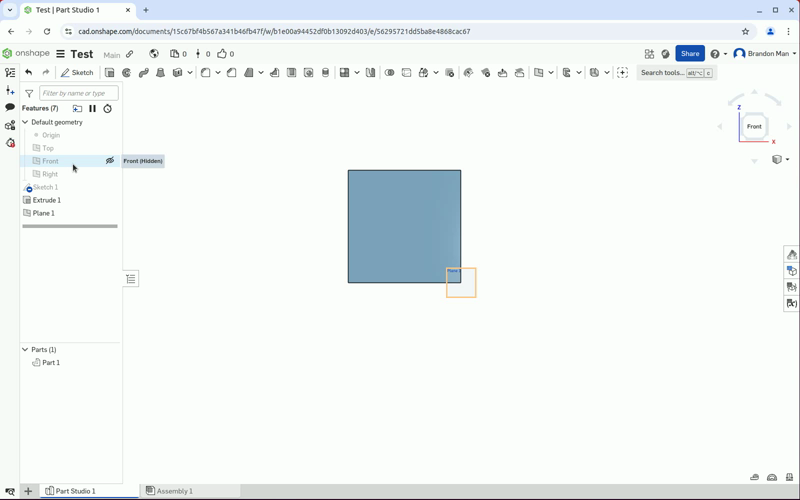
key(shift+s)
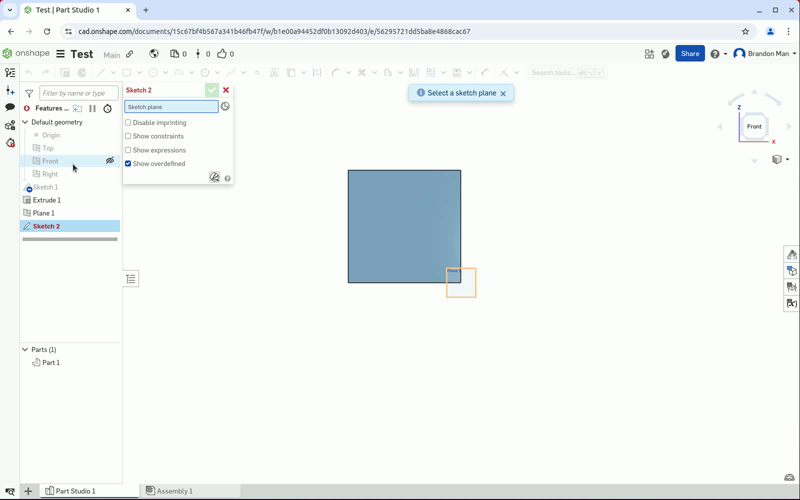
mouse_move(73, 215)
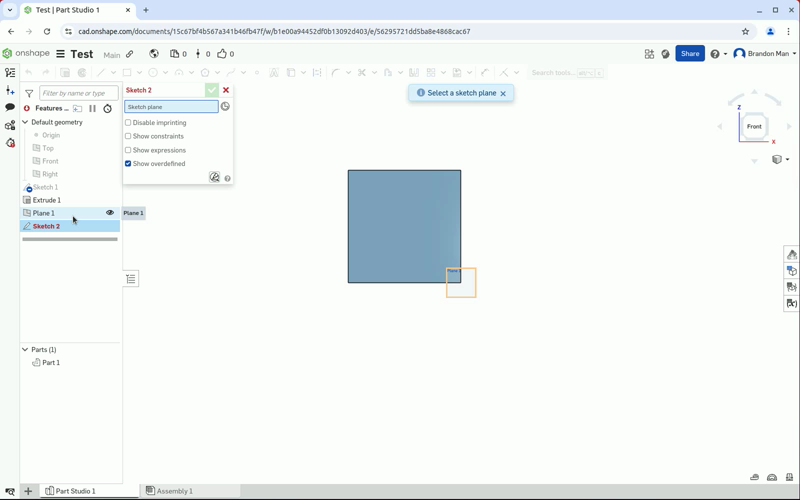
click(73, 215)
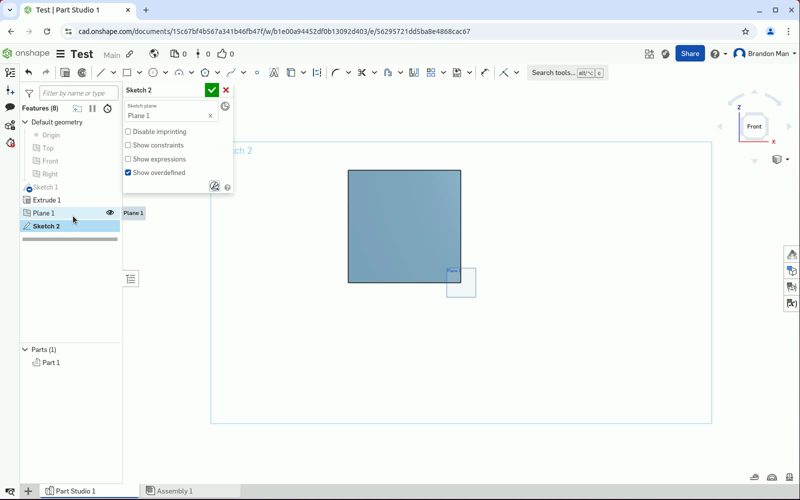
mouse_move(73, 352)
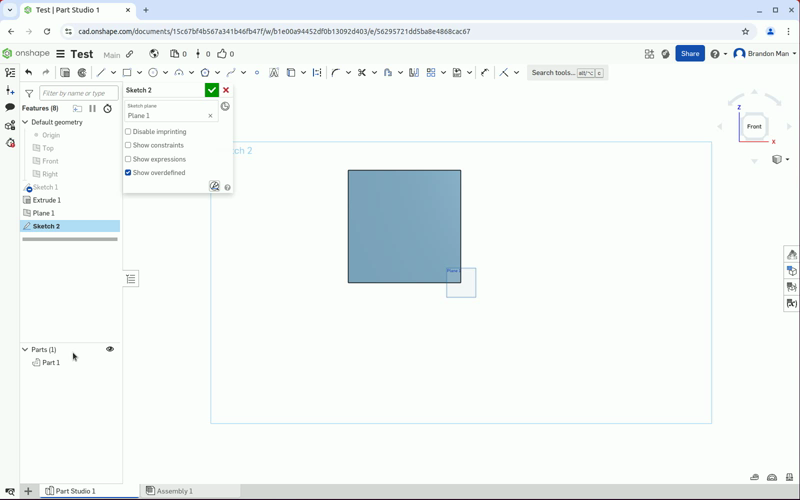
key(y)
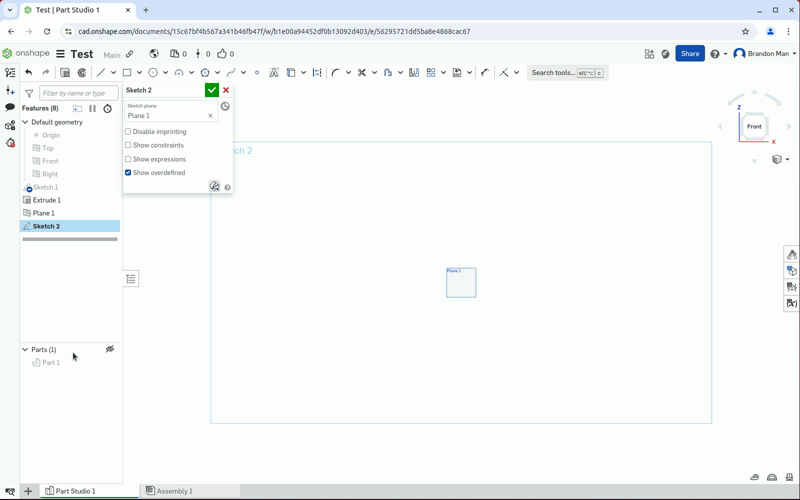
key(l)
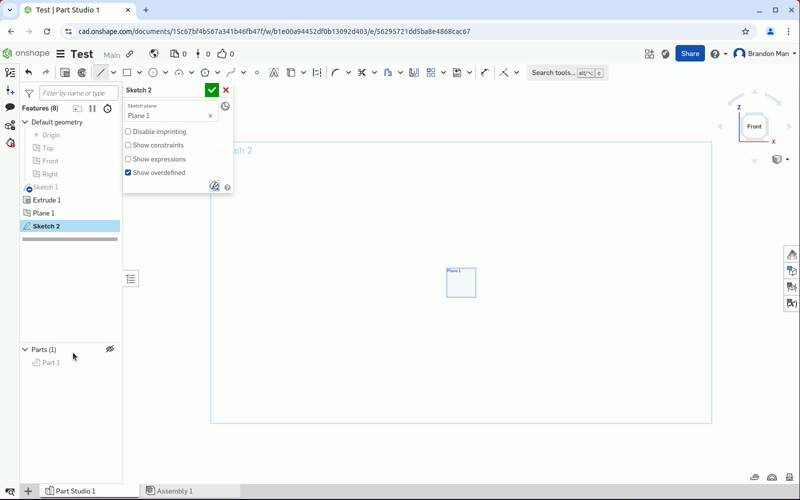
key_down(shift)
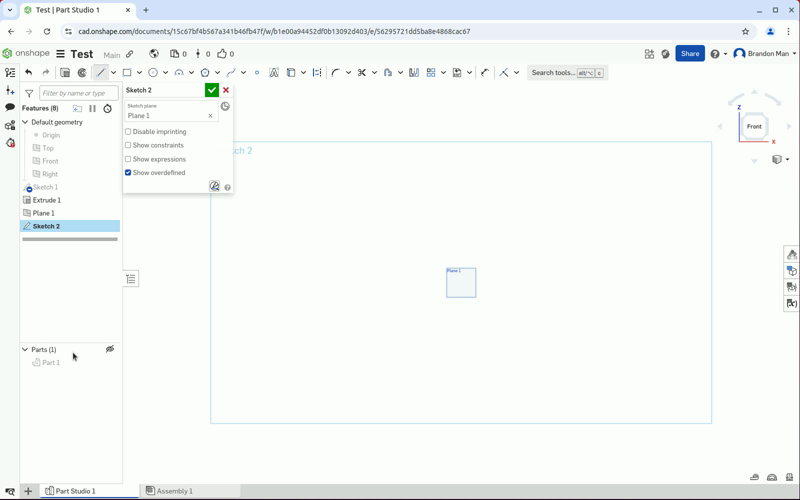
mouse_move(352, 276)
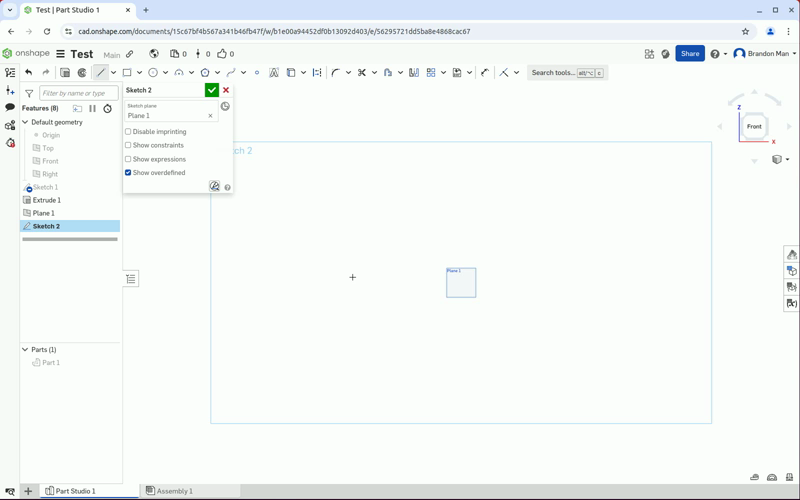
click(352, 276)
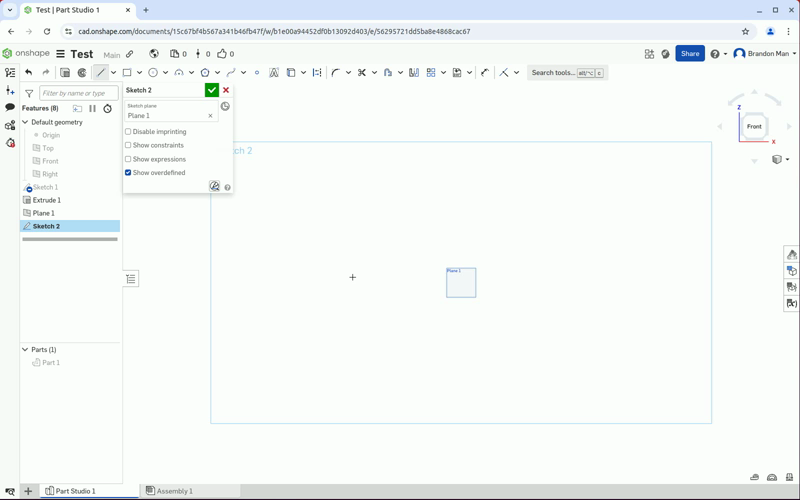
key_up(shift)
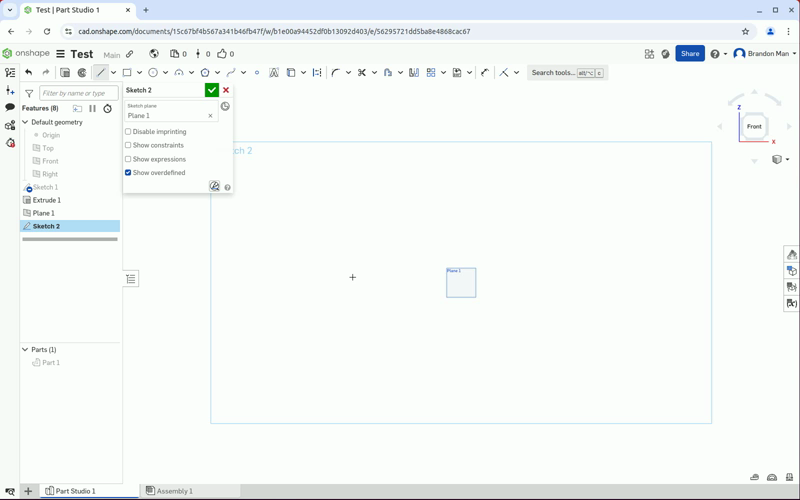
key_down(shift)
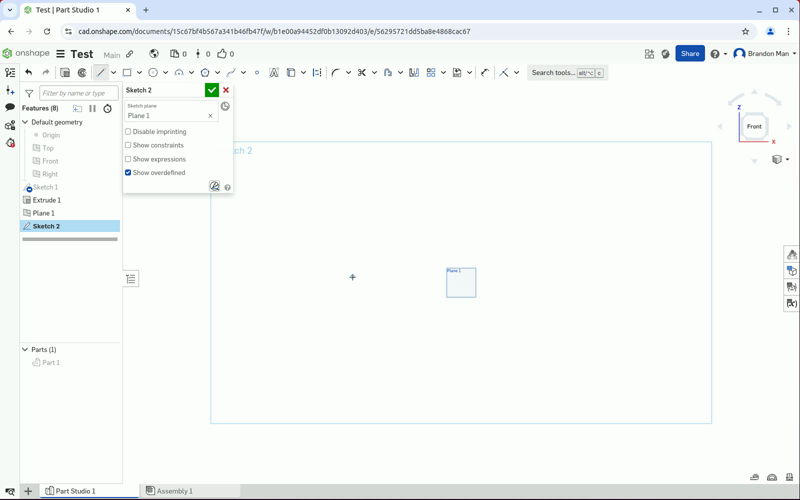
mouse_move(456, 277)
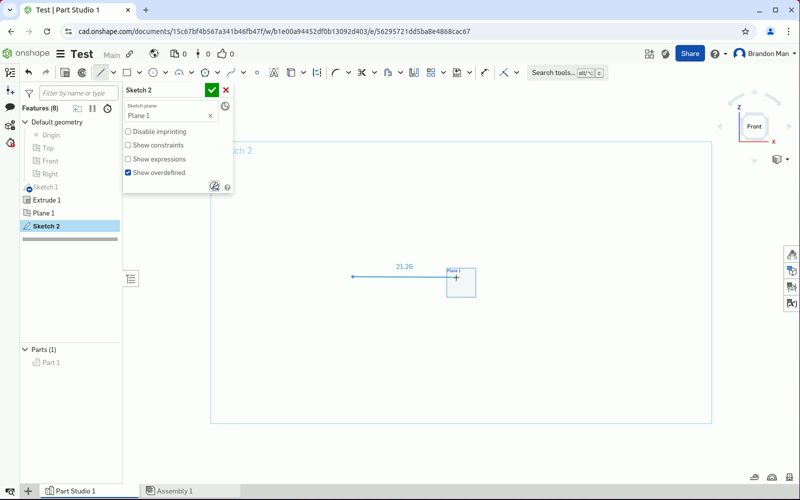
click(456, 277)
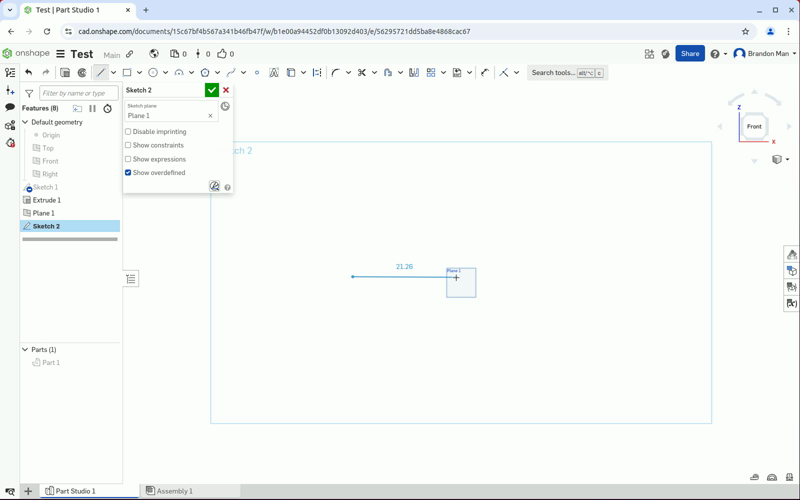
key_up(shift)
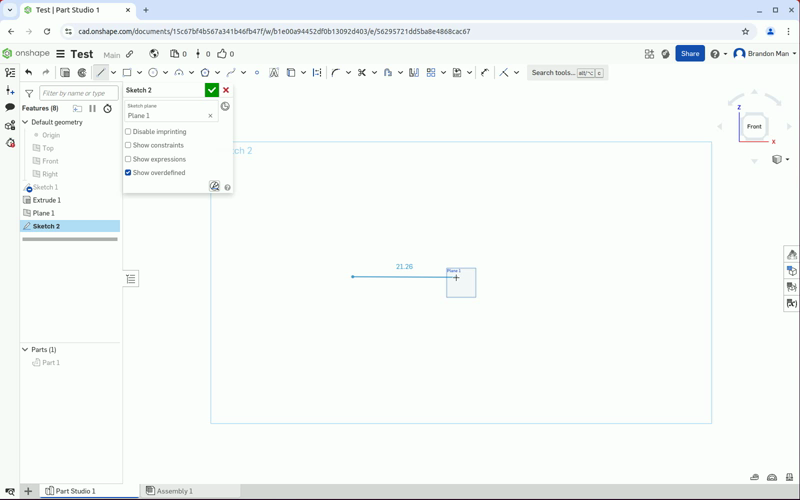
key_down(shift)
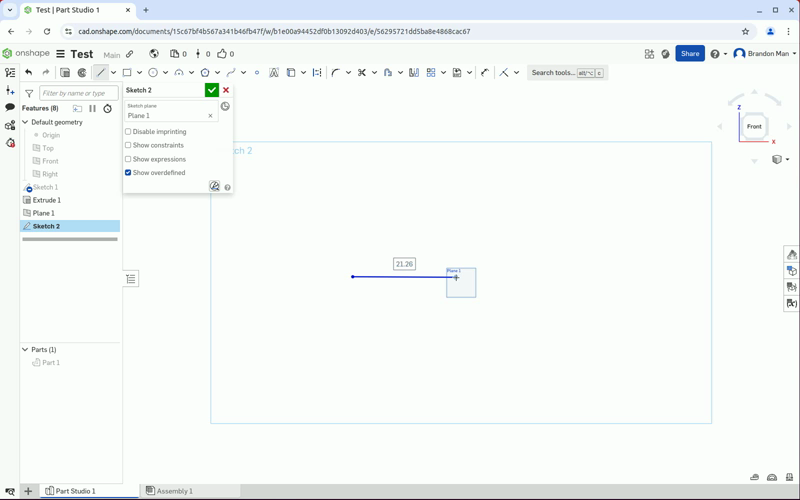
mouse_move(456, 173)
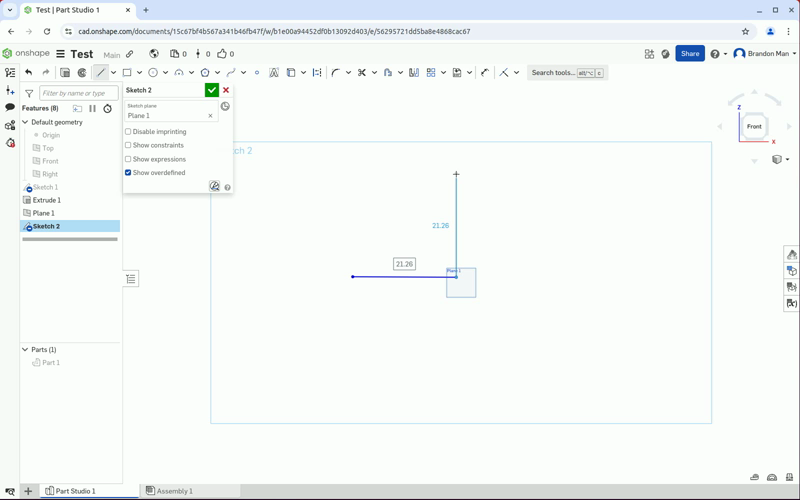
click(456, 173)
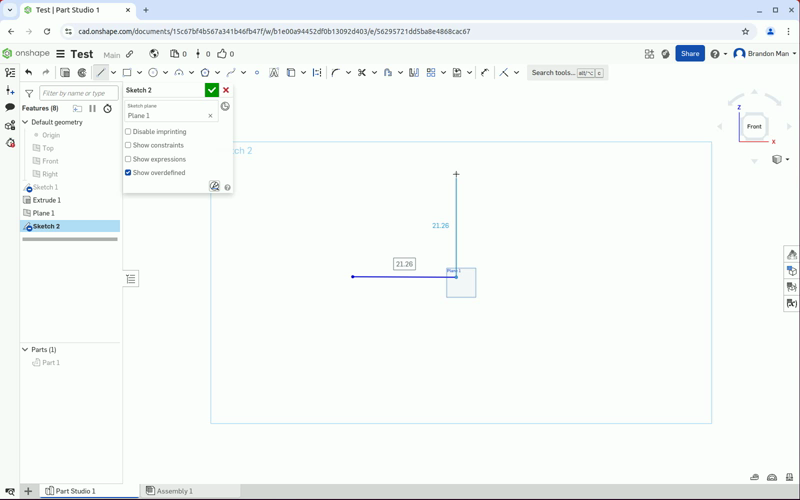
key_up(shift)
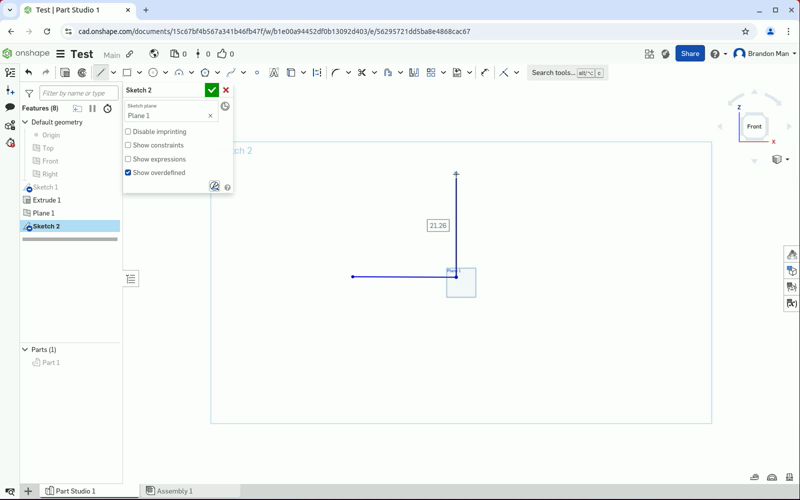
key_down(shift)
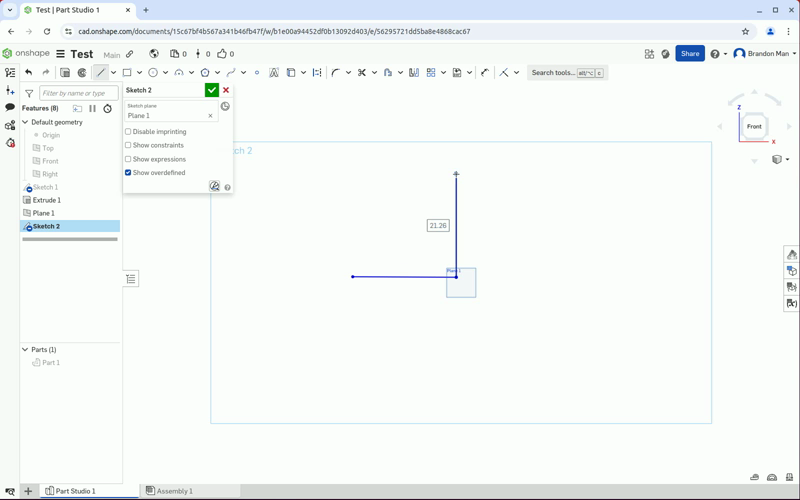
mouse_move(352, 173)
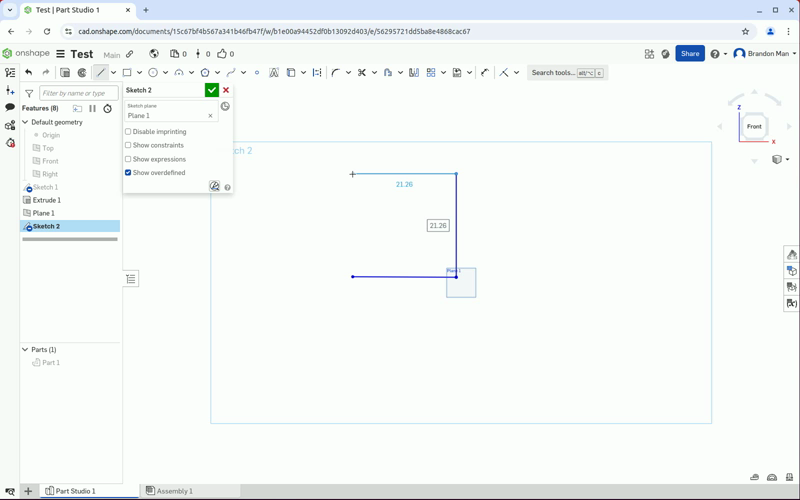
click(352, 173)
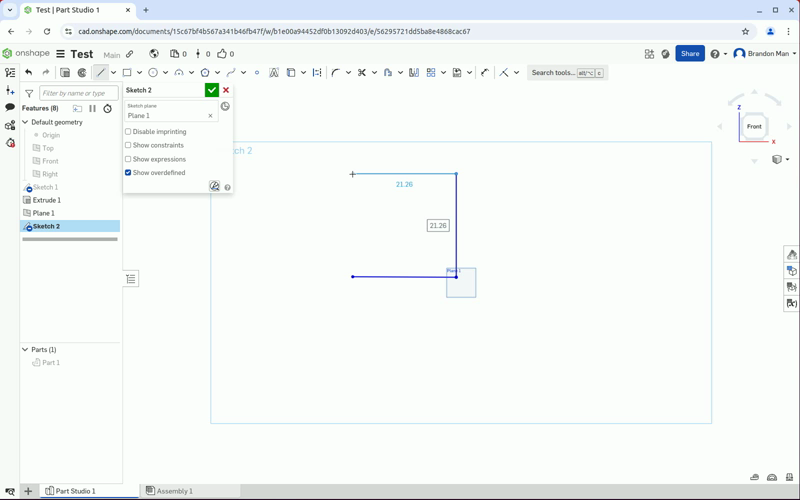
key_up(shift)
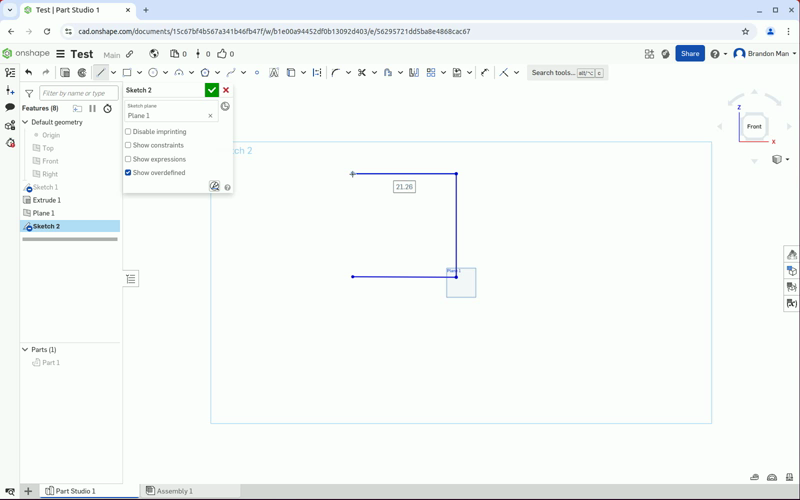
key_down(shift)
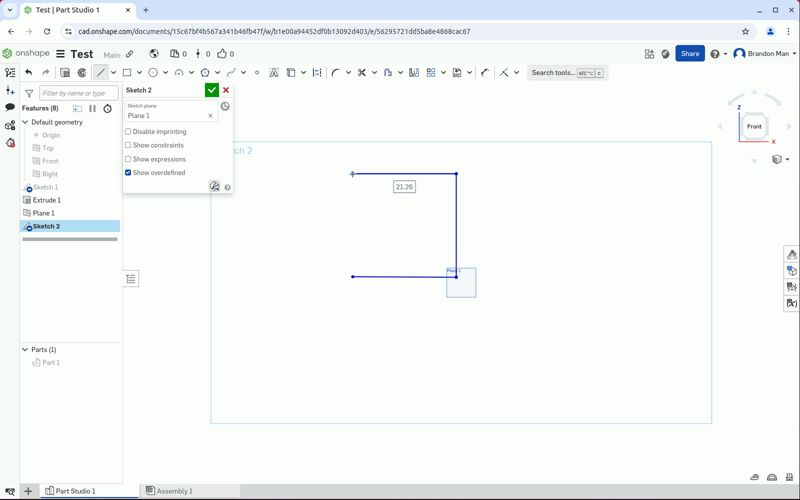
mouse_move(352, 276)
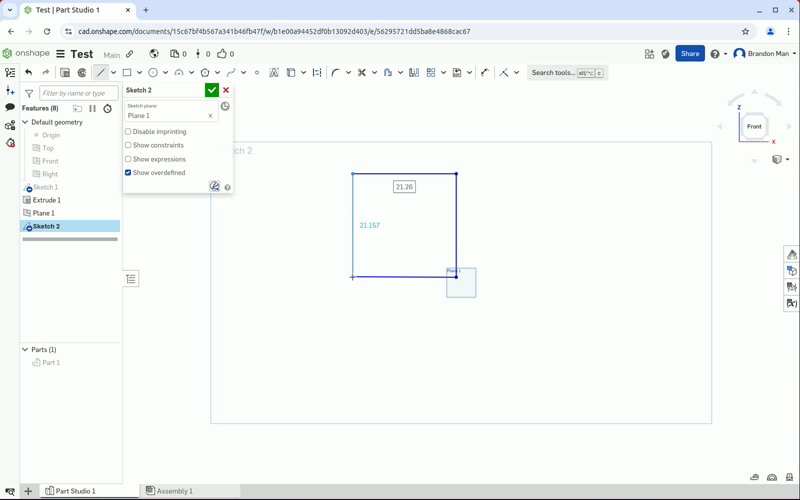
key_up(shift)
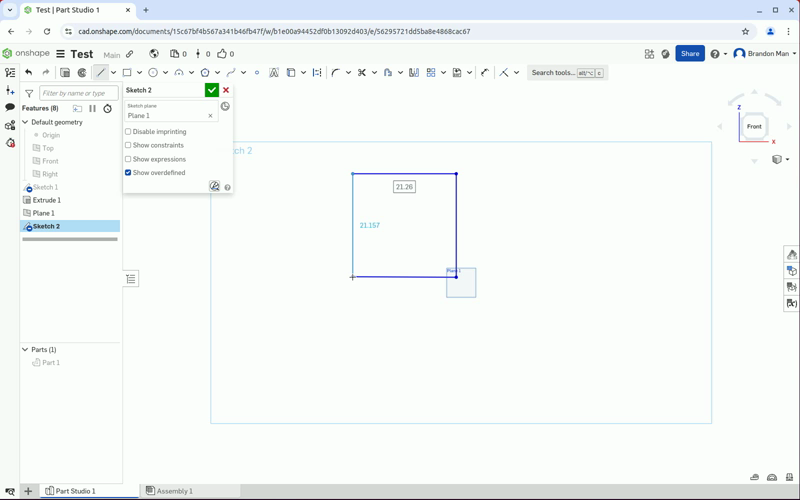
click(352, 276)
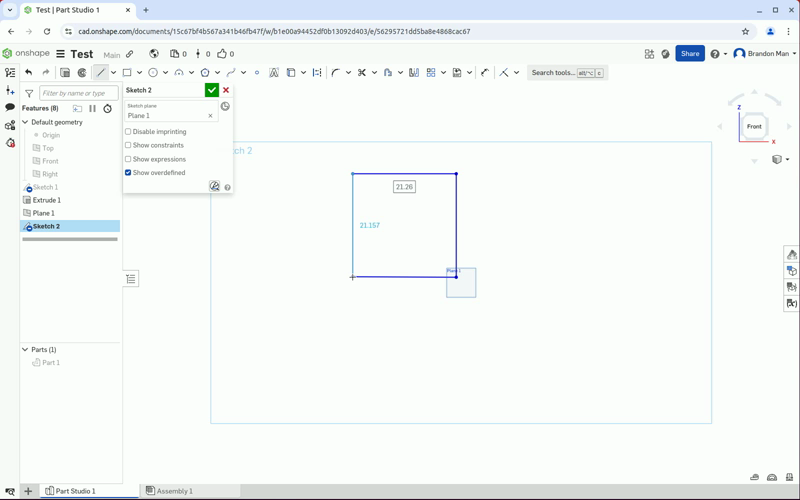
key(esc)
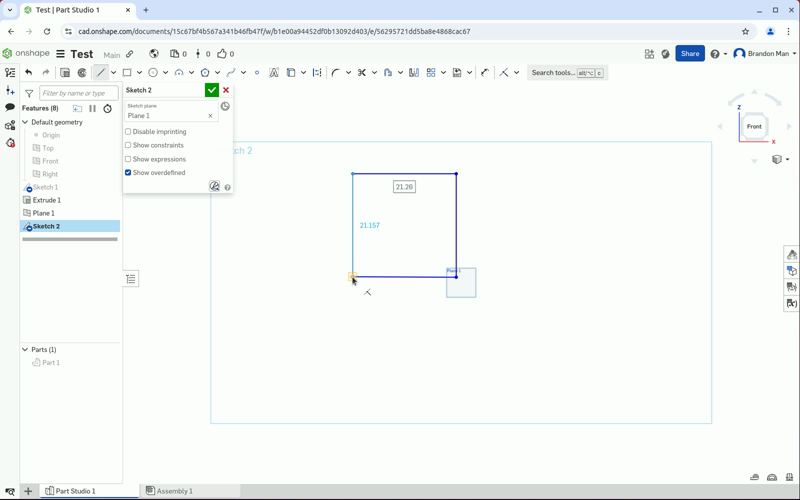
mouse_move(398, 245)
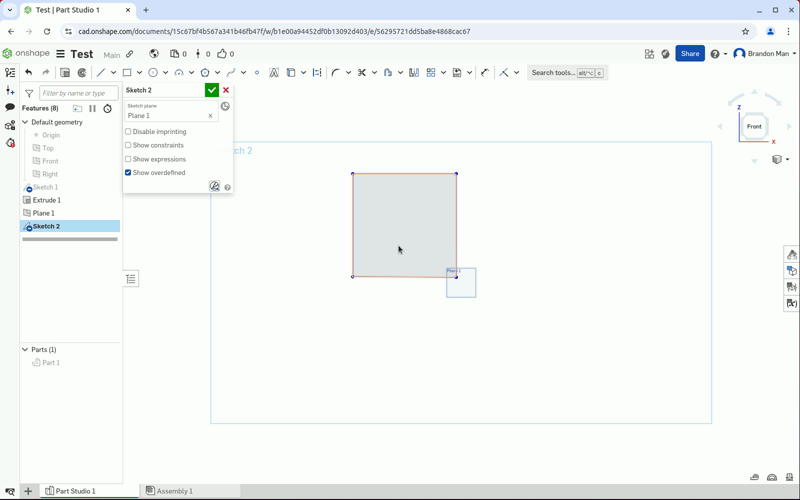
click(398, 245)
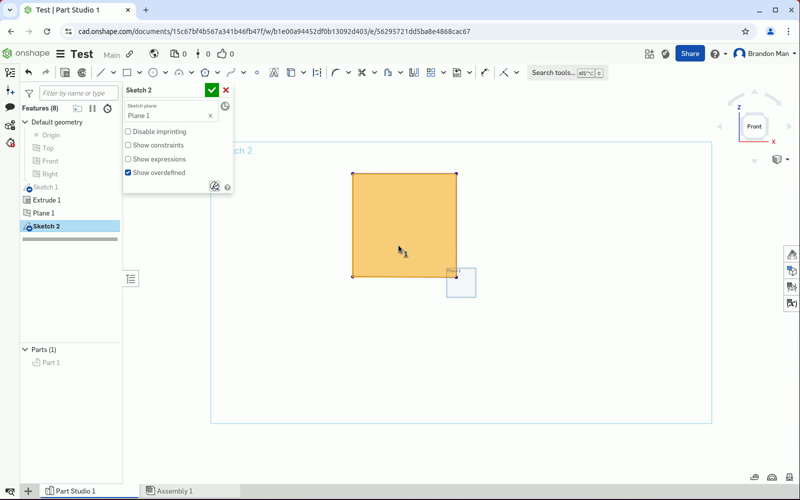
mouse_move(73, 352)
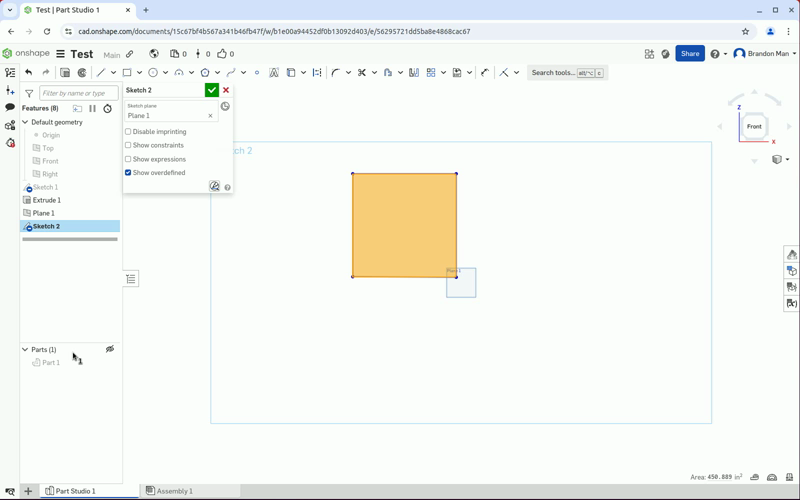
key(shift+y)
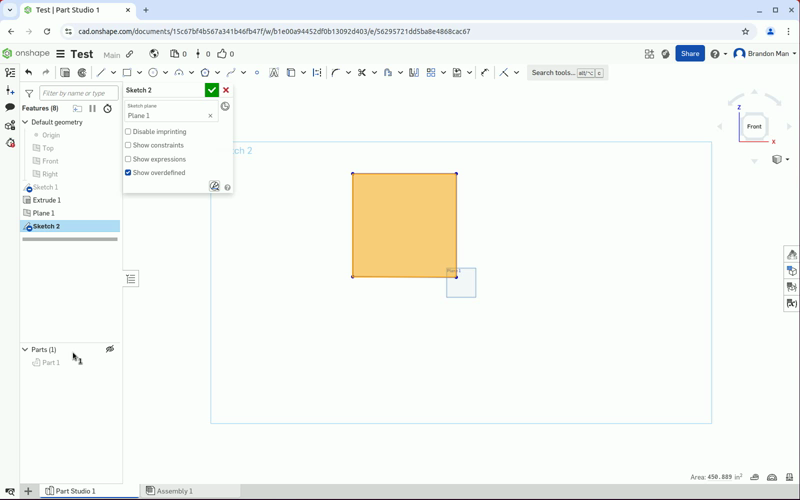
key(shift+e)
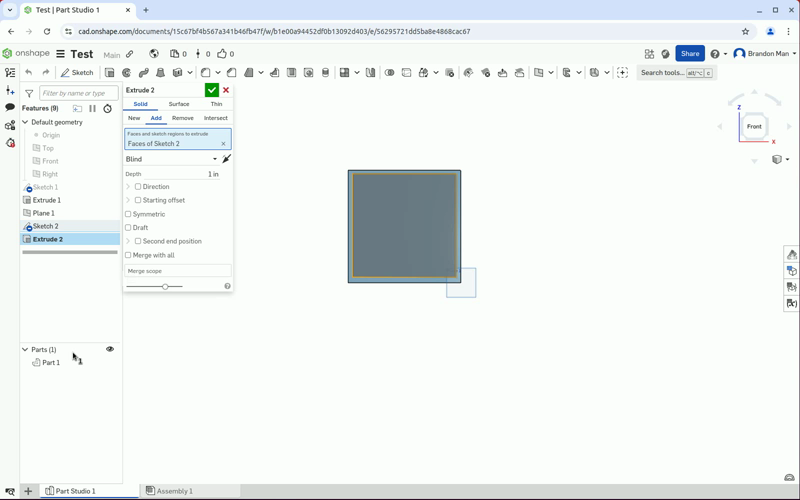
mouse_move(143, 106)
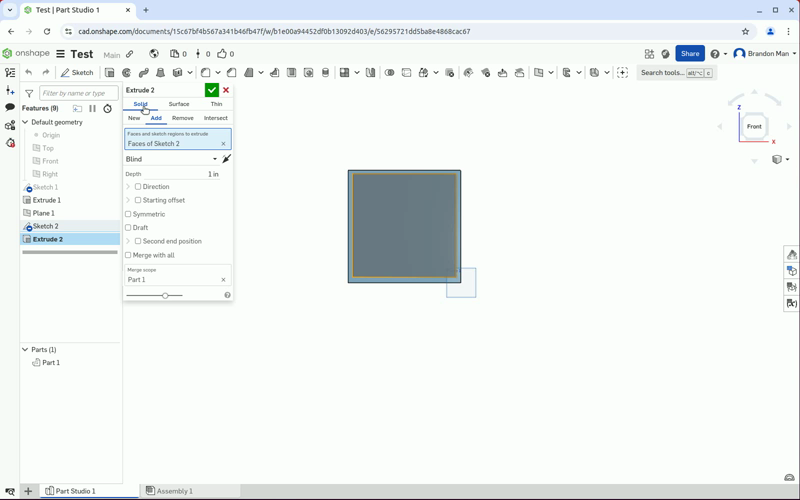
click(143, 106)
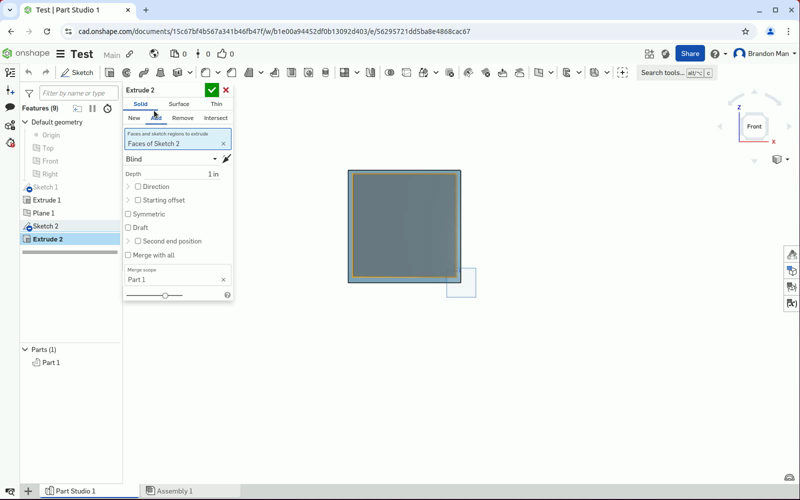
mouse_move(186, 120)
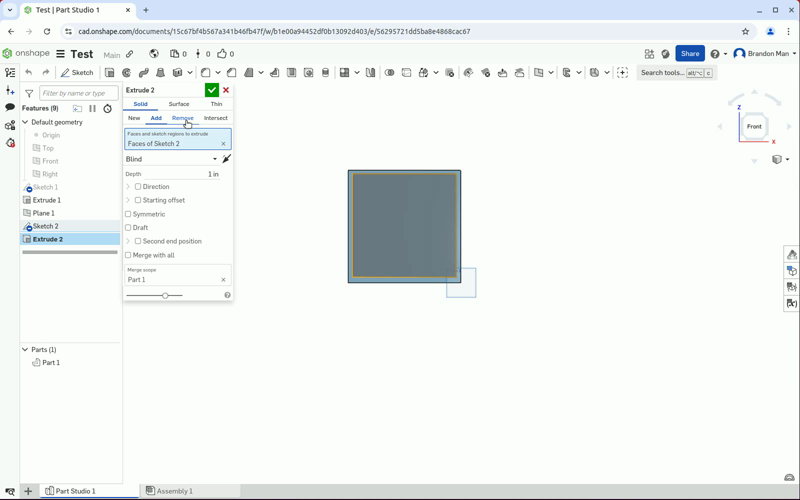
click(186, 120)
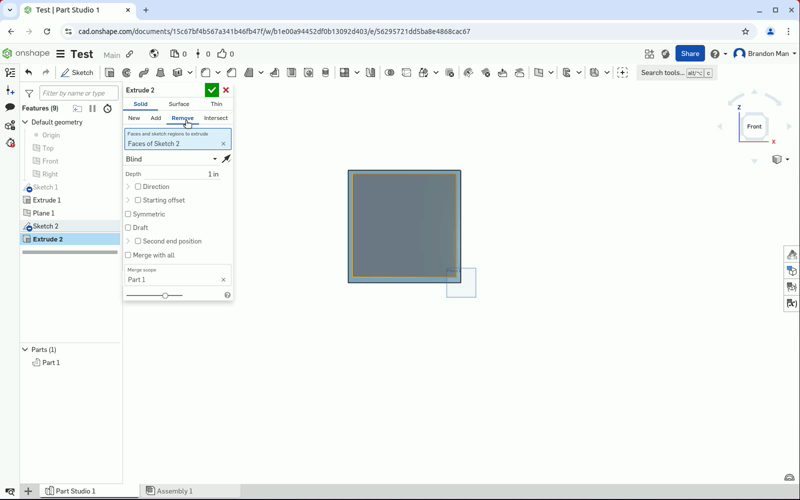
key(tab, 4)
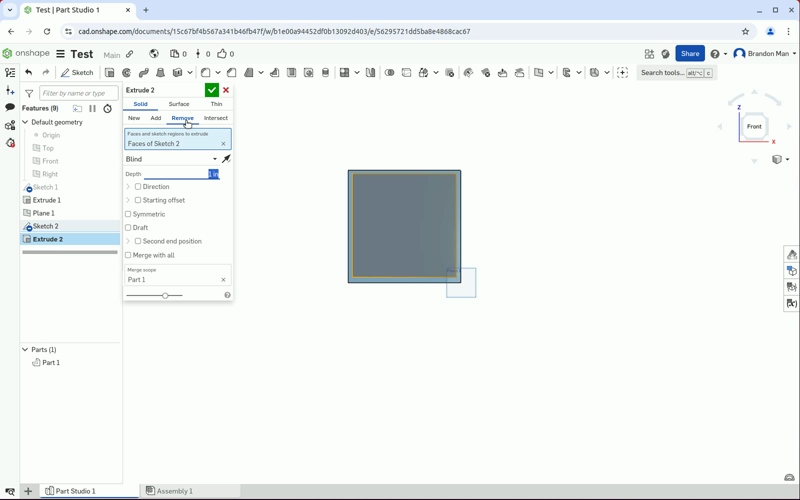
text(21.905)
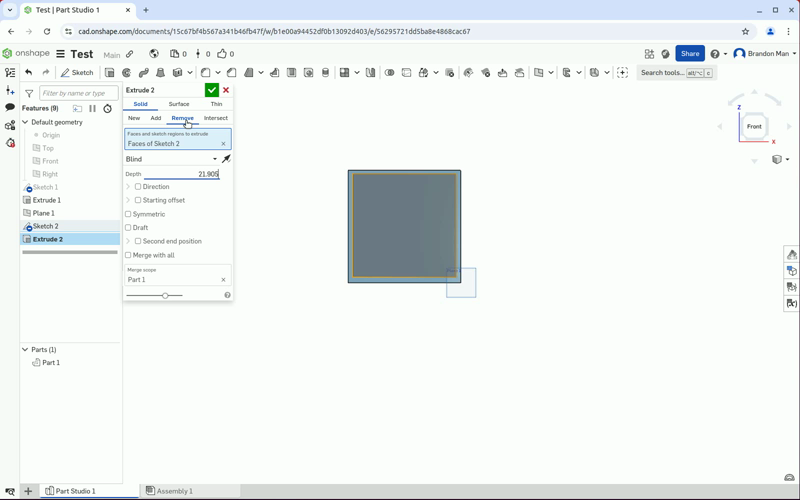
key(tab, 6)
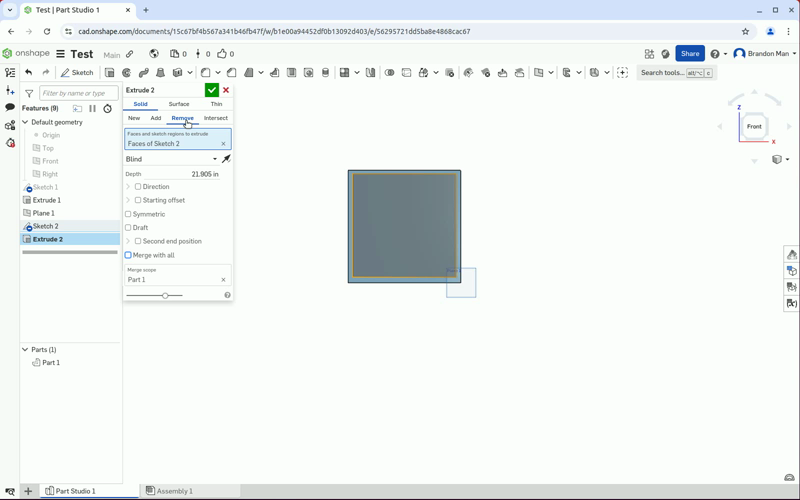
key(space)
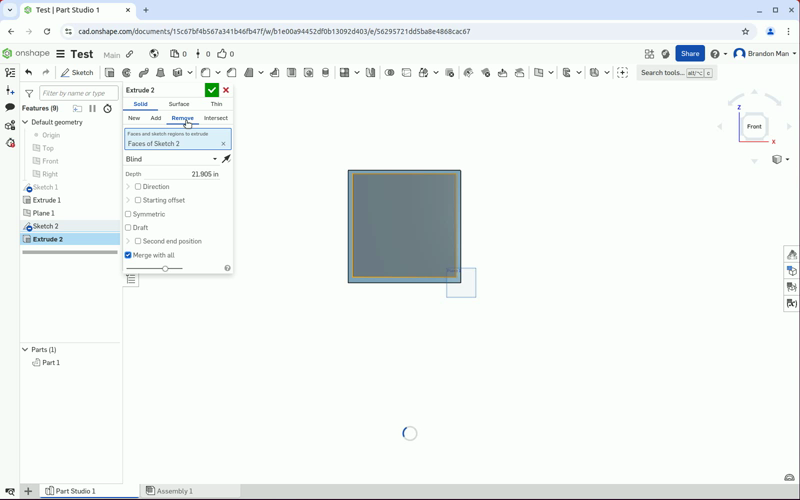
key(enter)
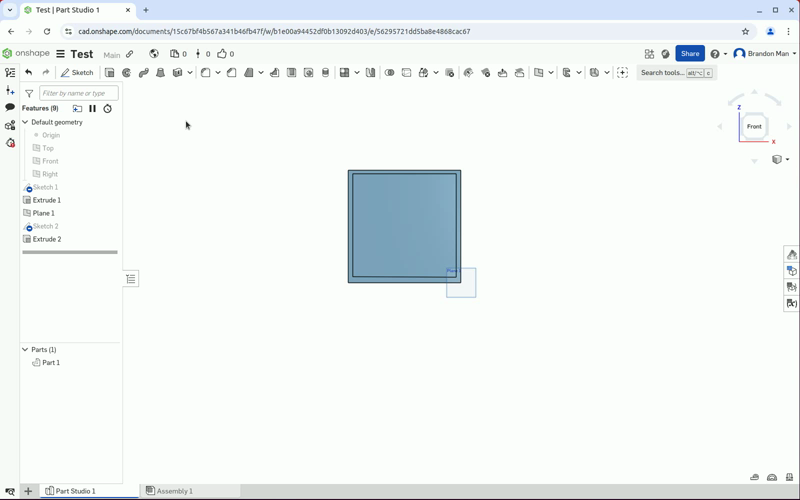
key(shift+h)
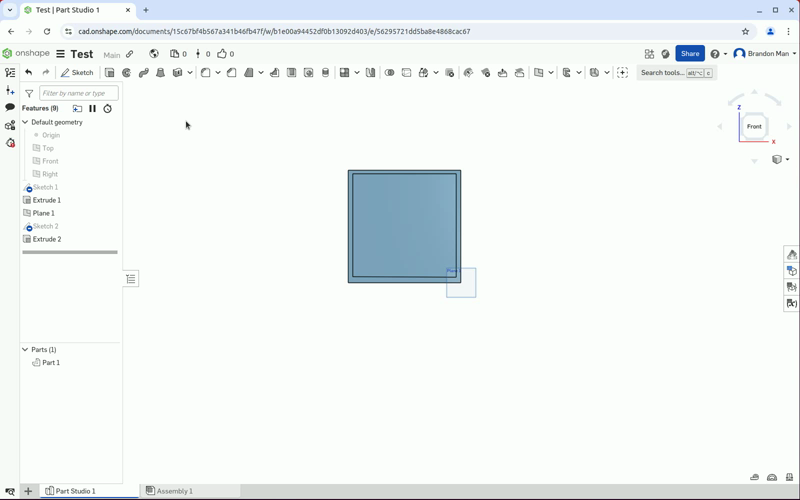
key(shift+h)
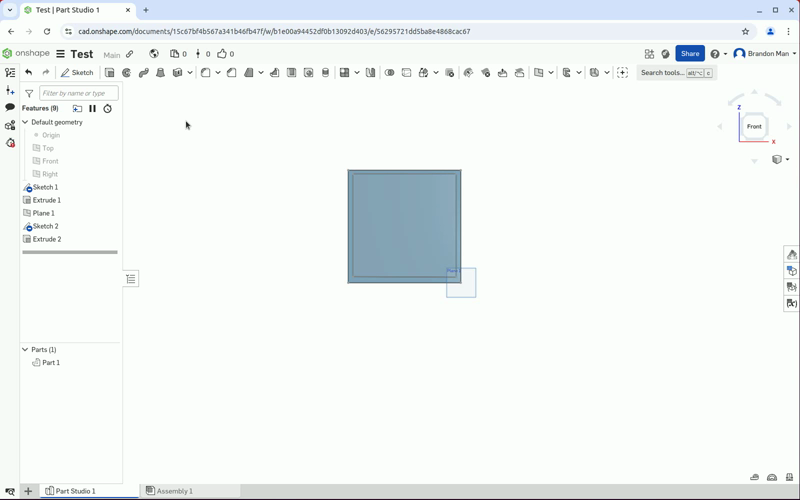
key(shift+7)
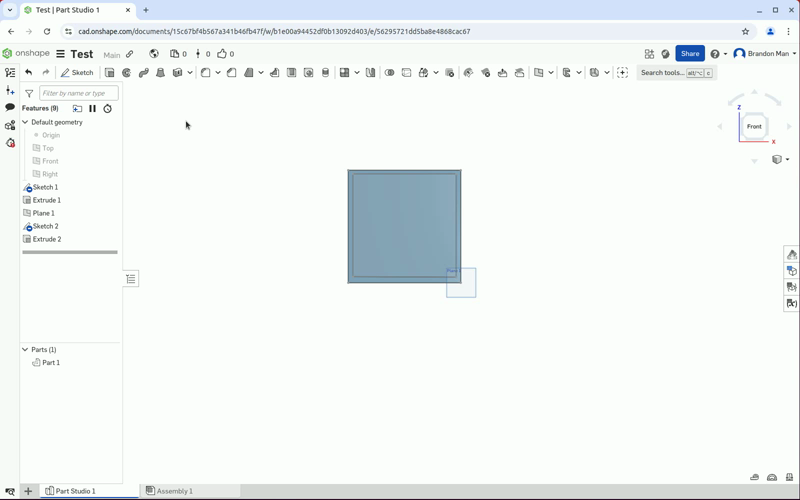
key(left, 2)
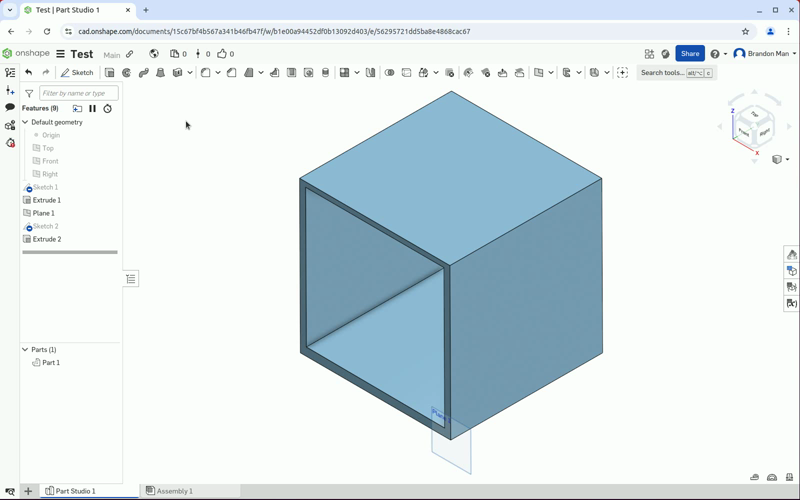
key(down, 2)
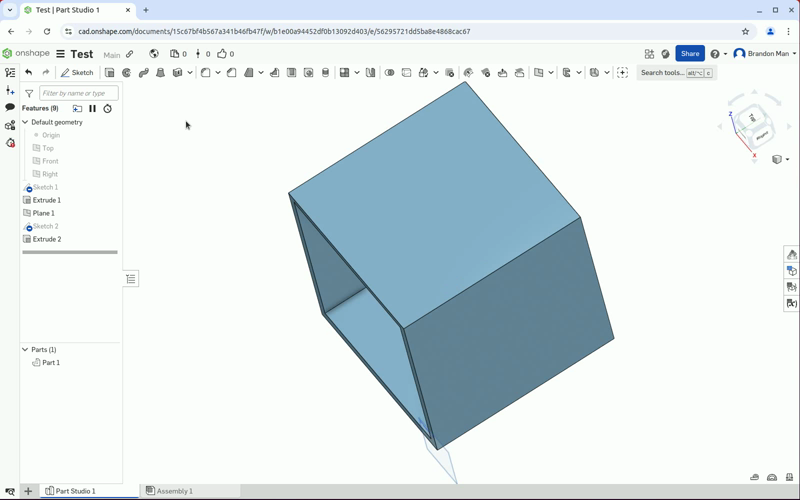
key(up, 2)
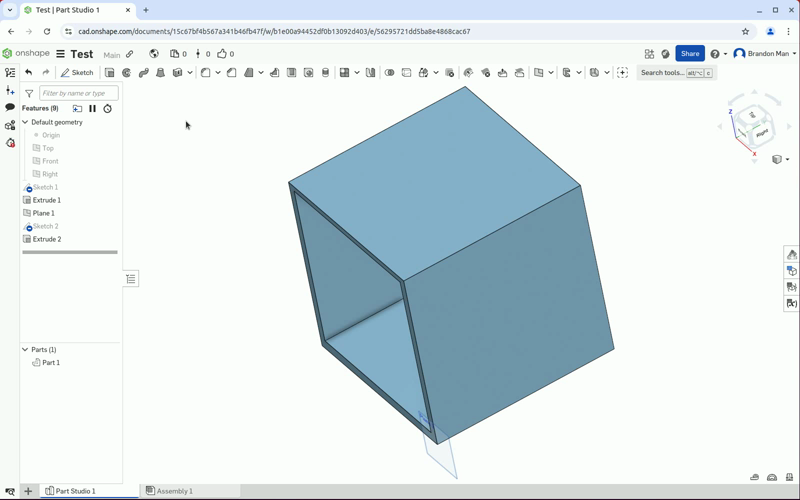
key(right, 2)
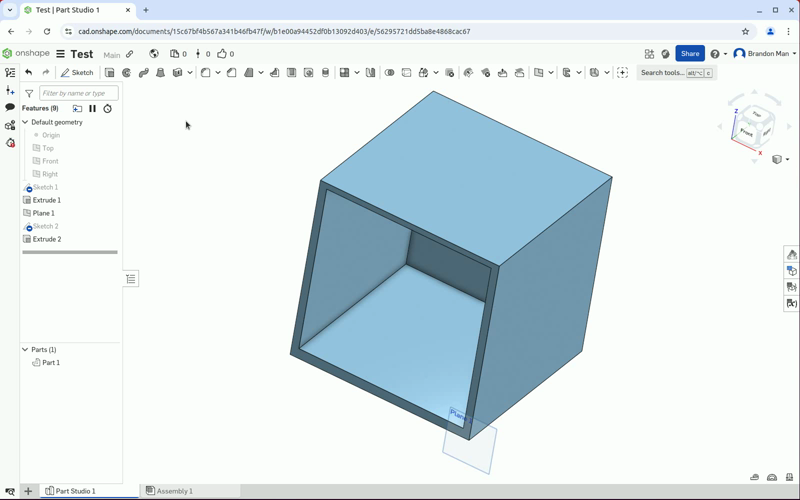
mouse_move(73, 189)
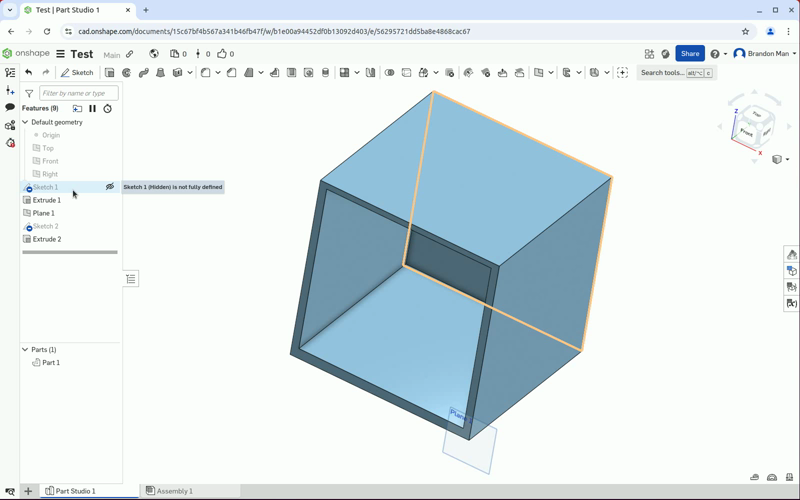
click(73, 189)